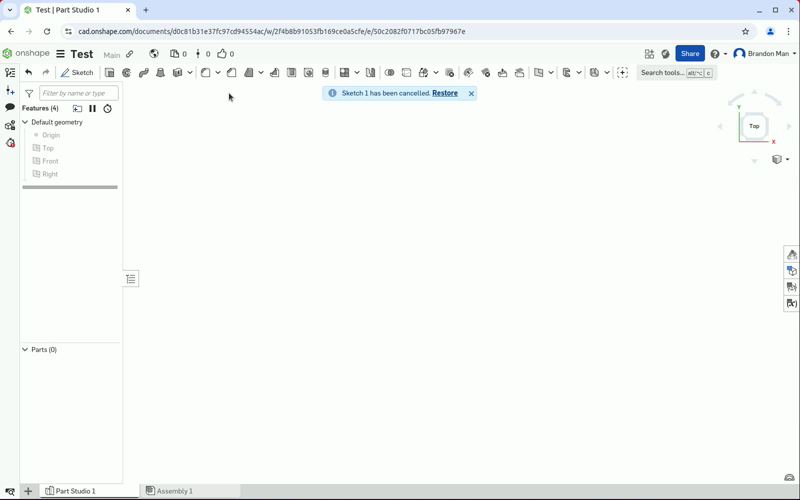
key(shift+h)
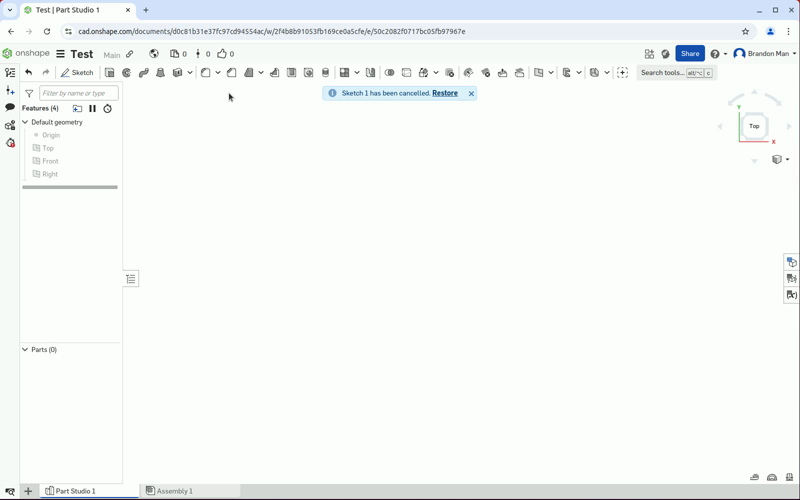
mouse_move(73, 352)
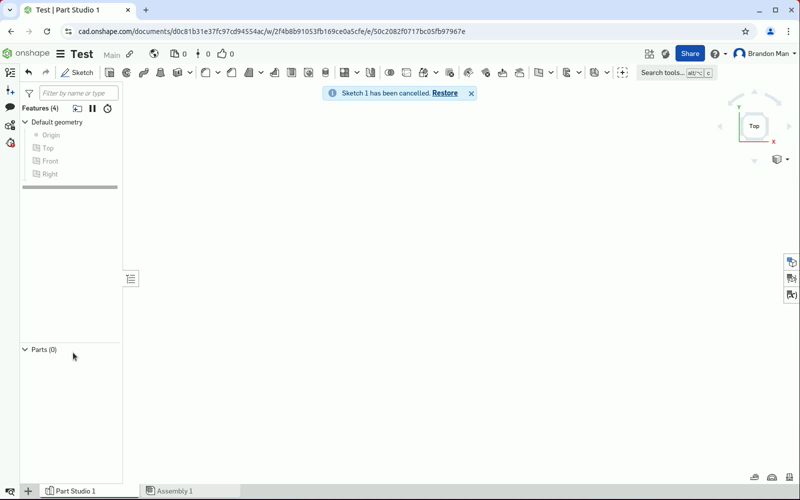
key(y)
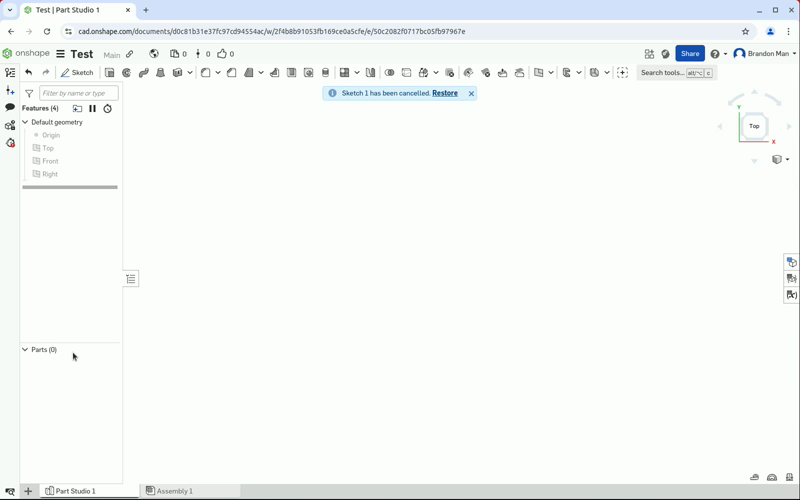
key(shift+p)
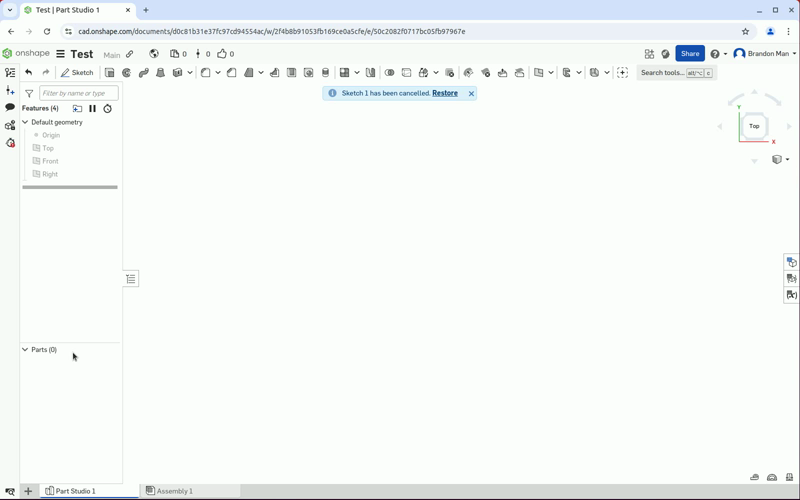
key(space)
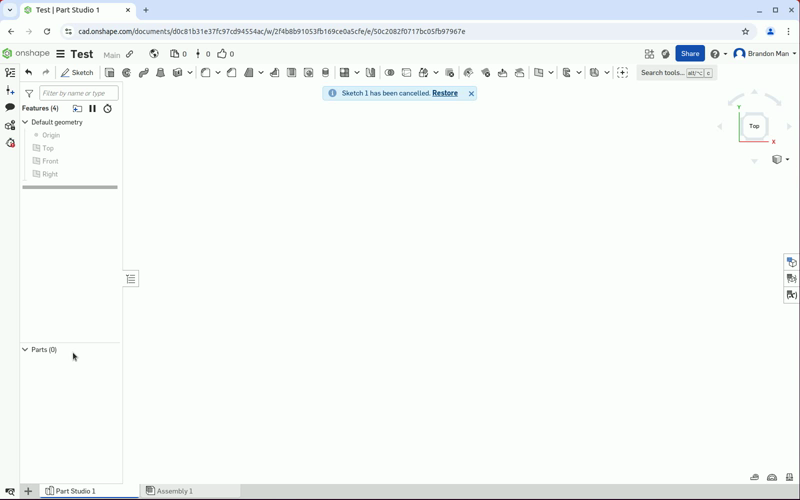
key_down(shift)
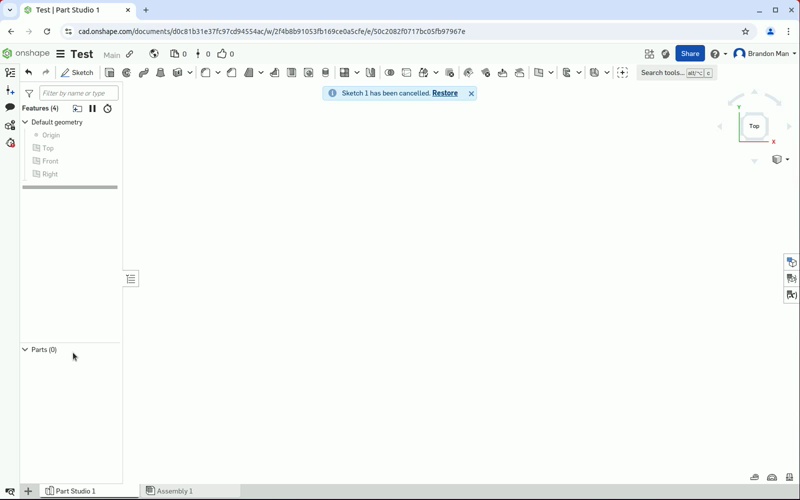
key(up)
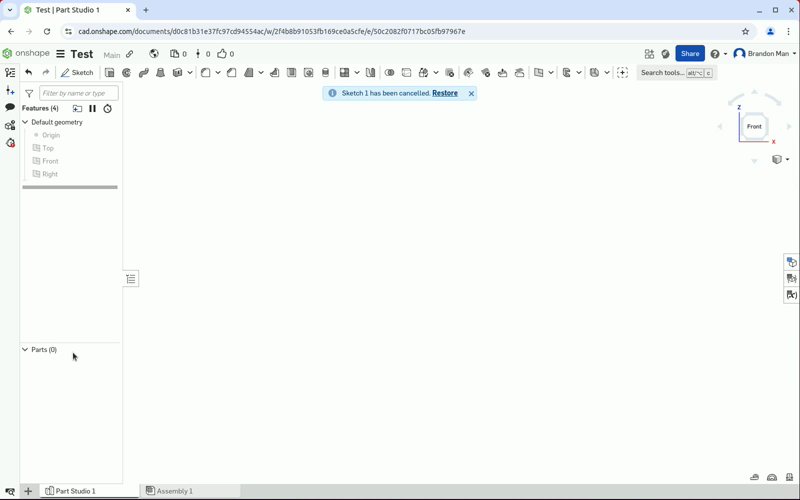
key_up(shift)
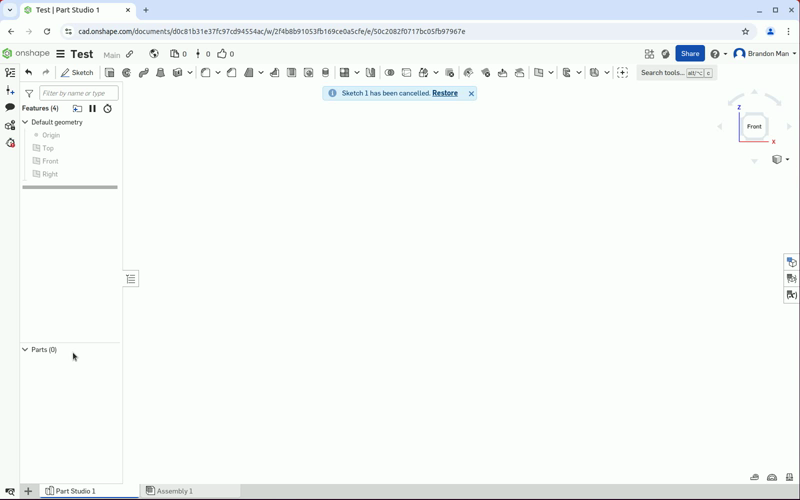
mouse_move(73, 352)
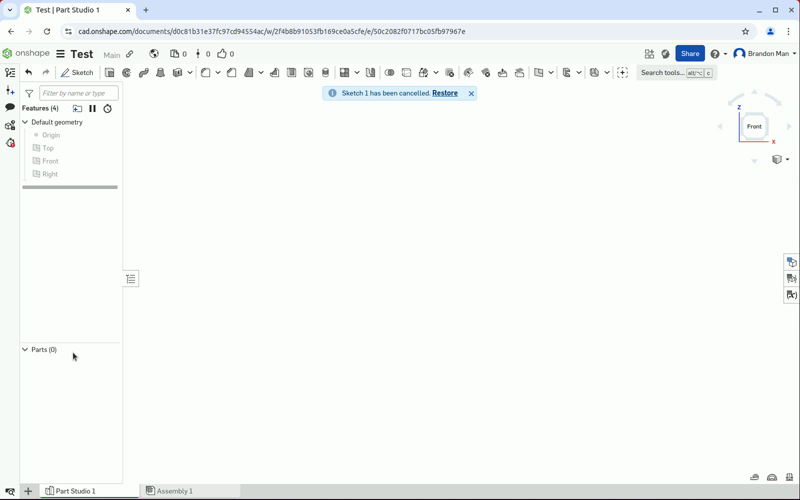
key(shift+y)
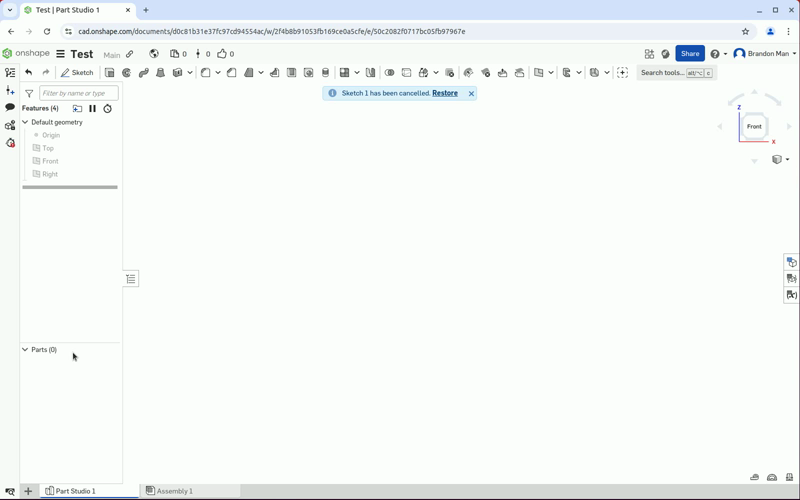
key(shift+s)
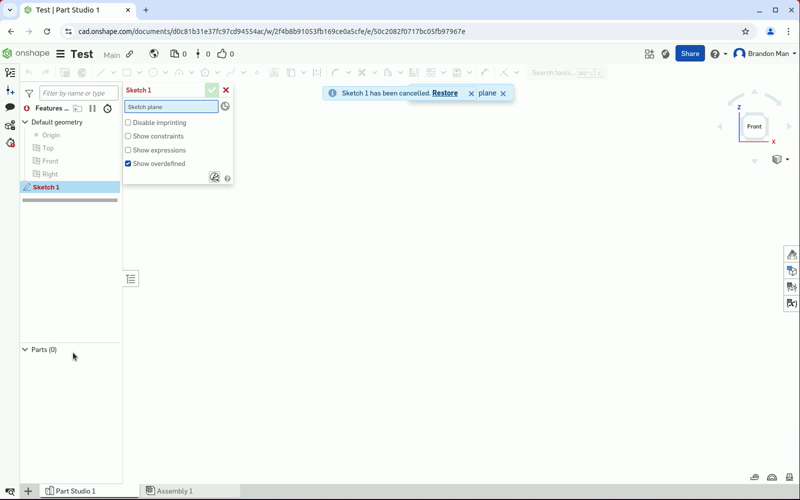
mouse_move(73, 163)
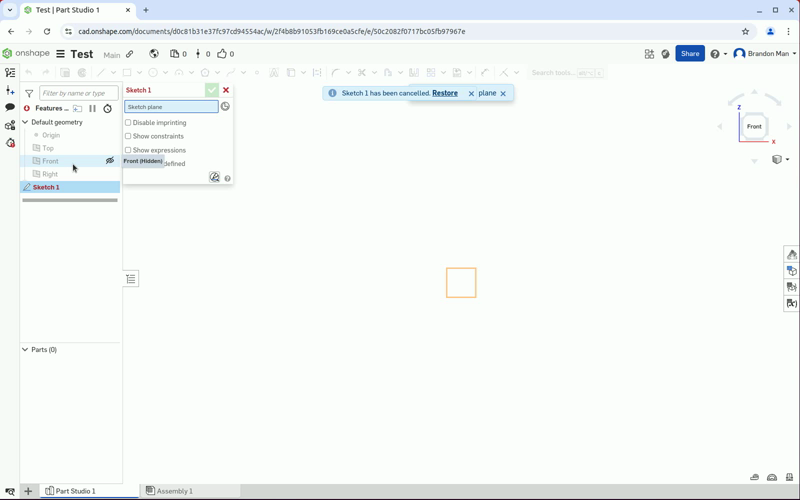
click(73, 163)
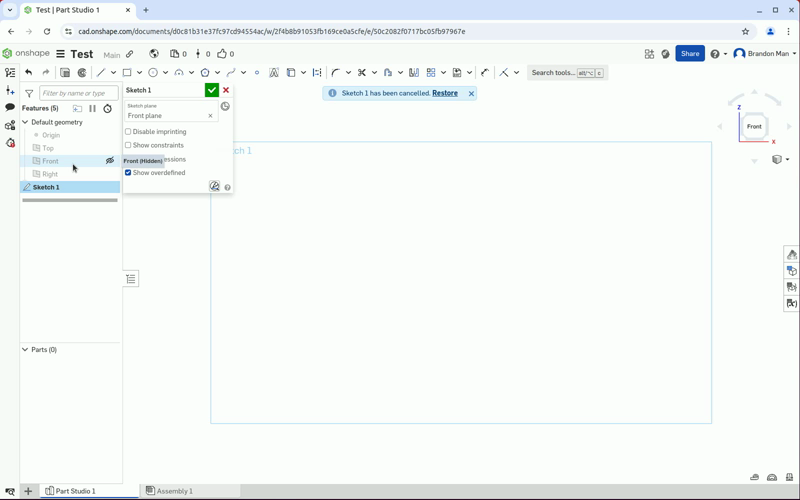
mouse_move(73, 352)
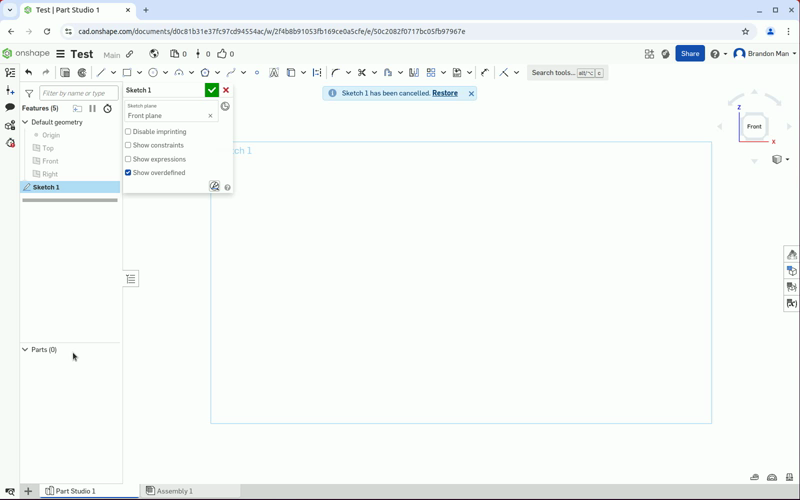
key(y)
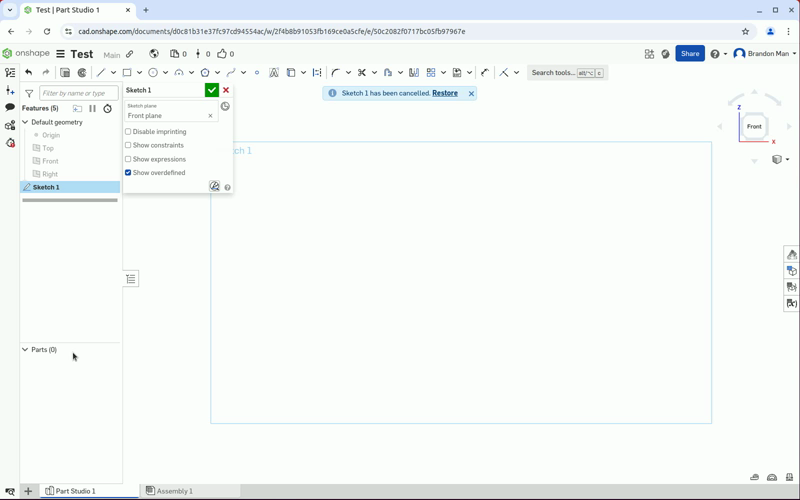
key(c)
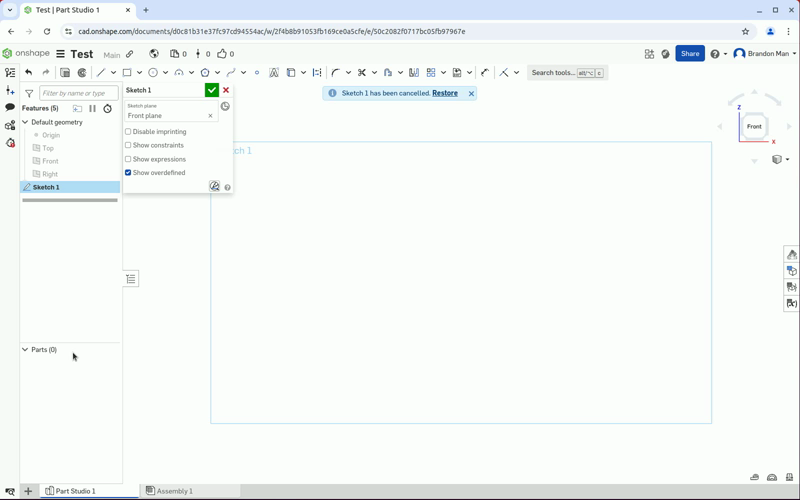
key_down(shift)
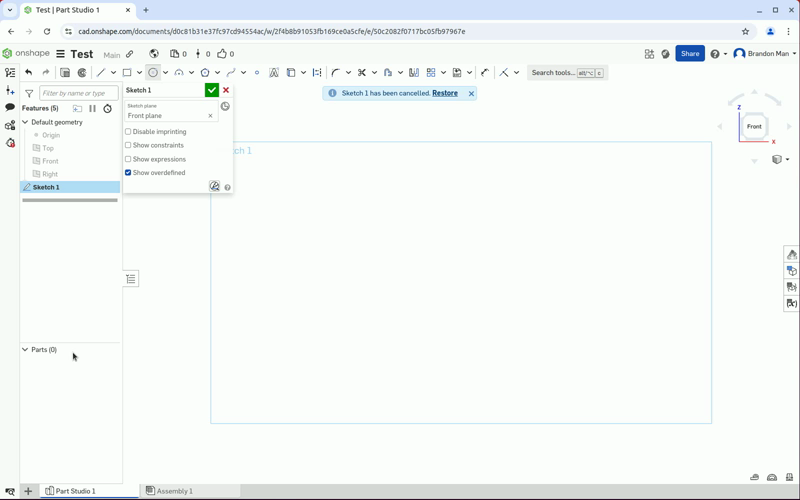
mouse_move(461, 282)
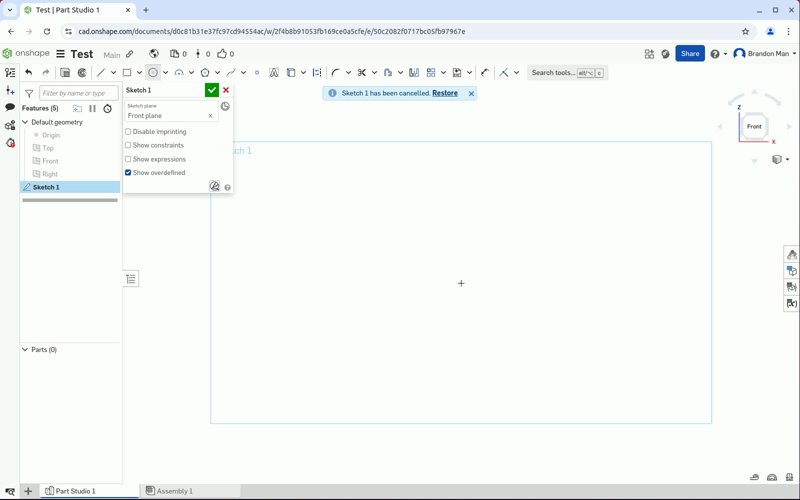
click(461, 282)
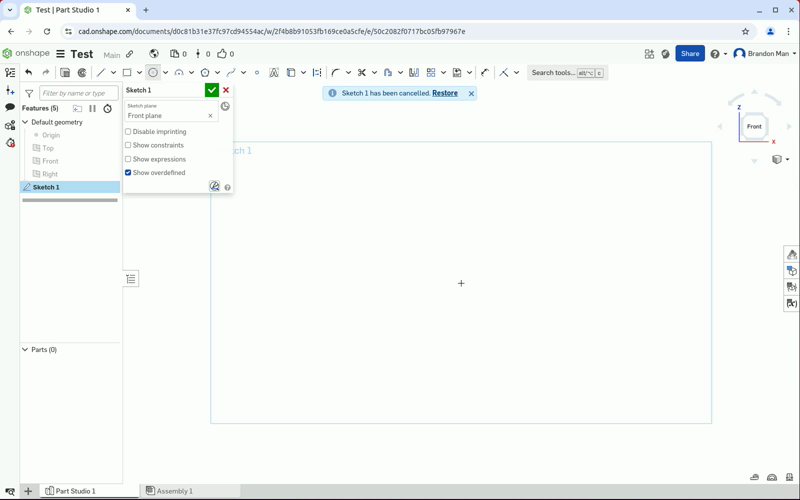
key_up(shift)
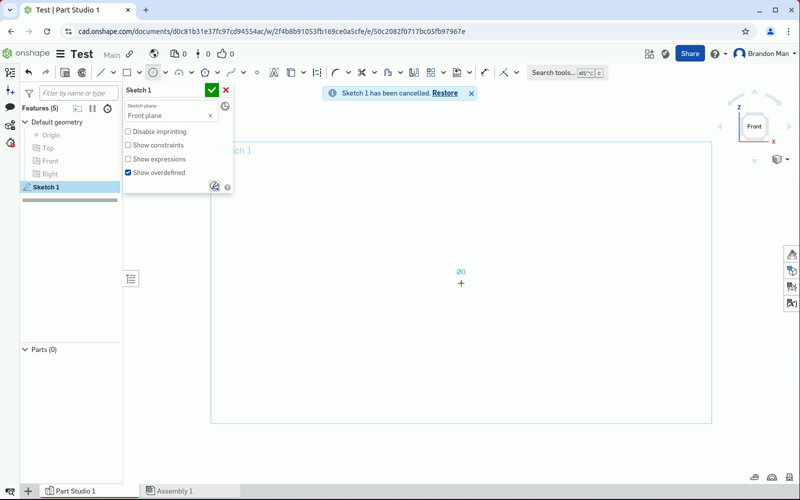
mouse_move(546, 282)
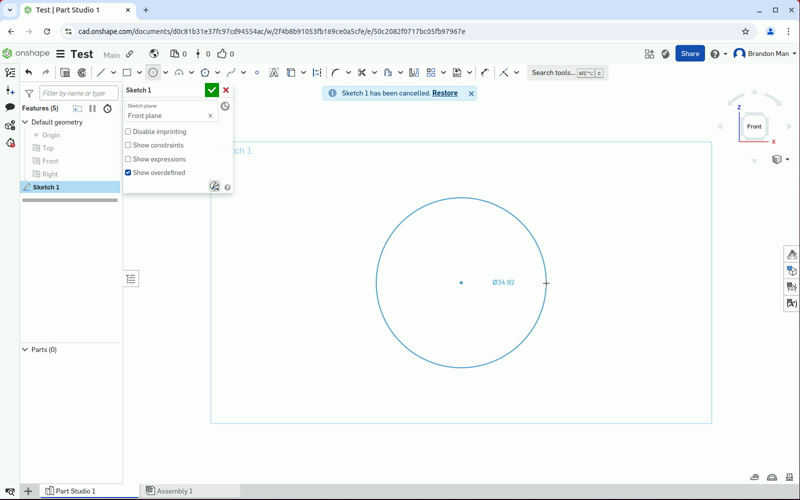
click(546, 282)
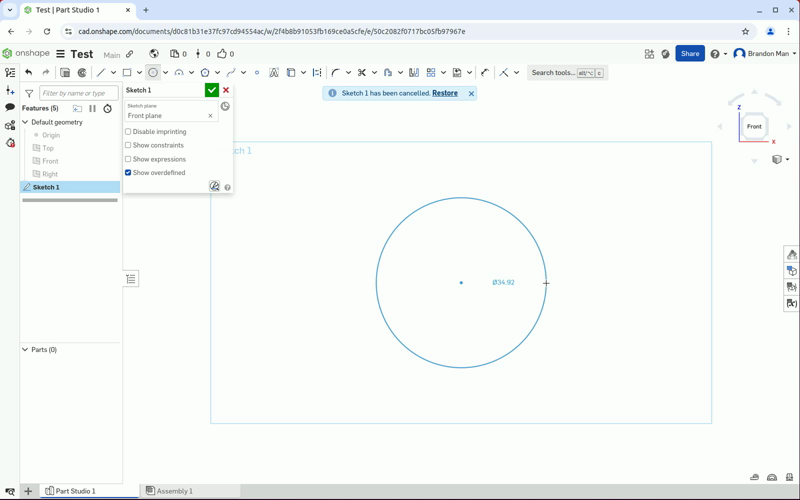
key(esc)
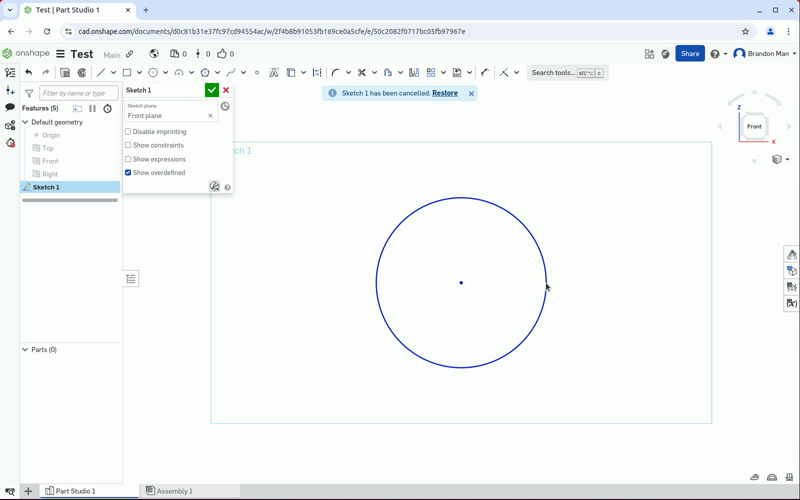
mouse_move(396, 303)
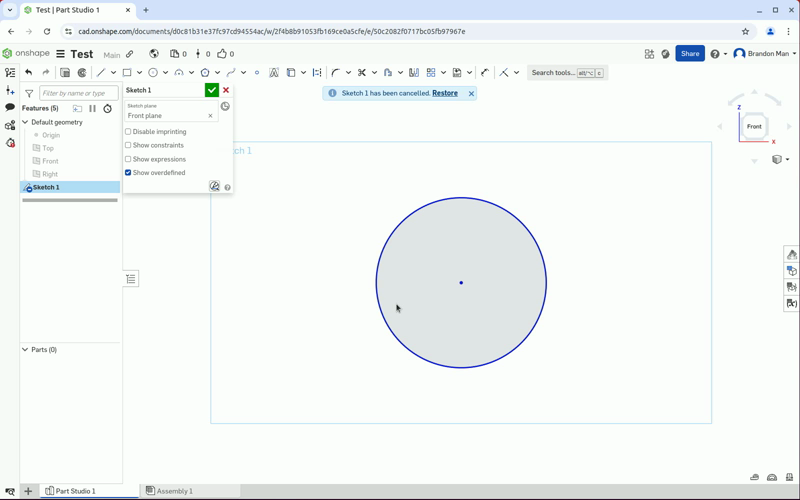
click(396, 303)
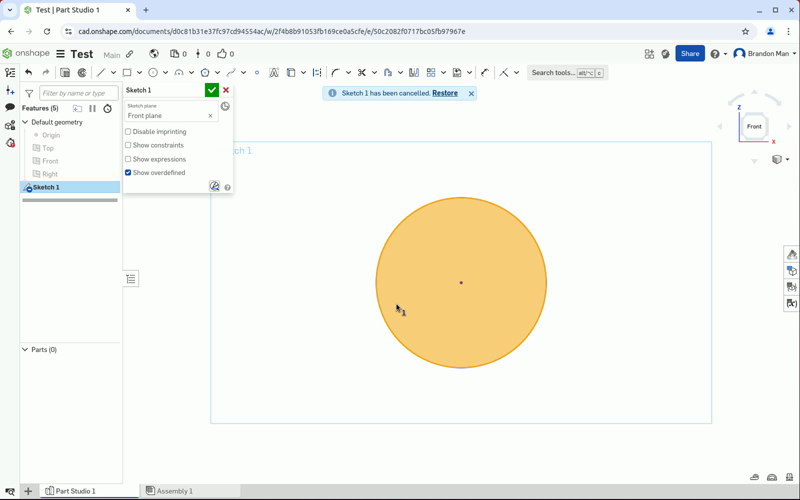
mouse_move(73, 352)
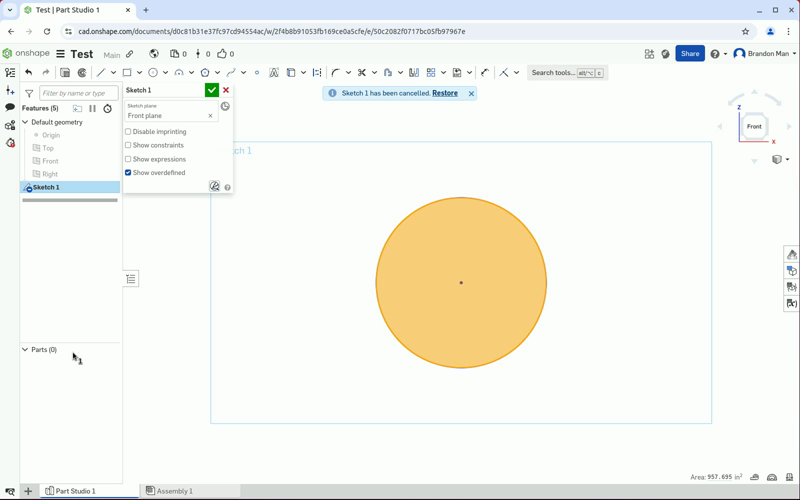
key(shift+y)
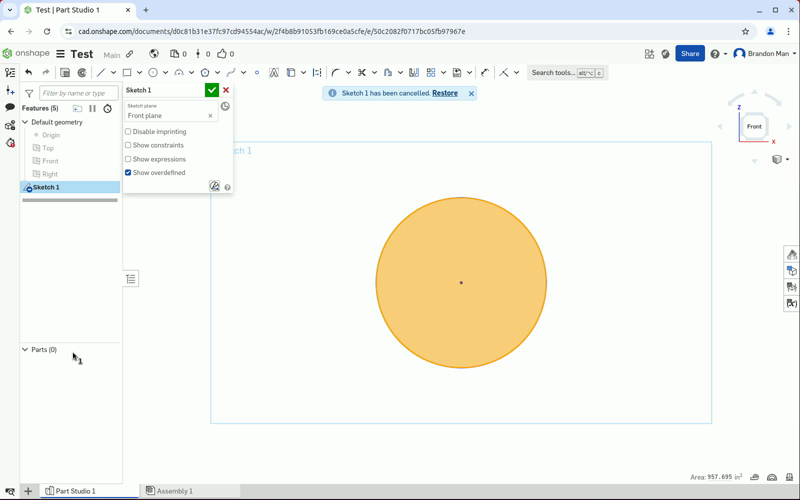
key(shift+e)
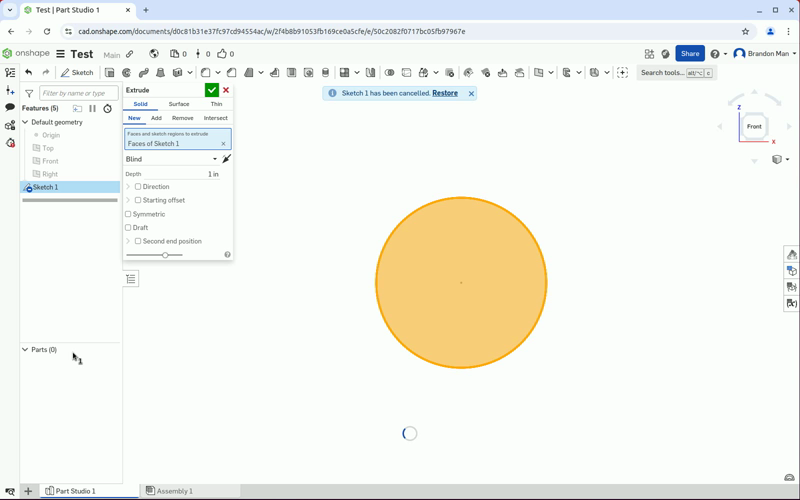
mouse_move(143, 106)
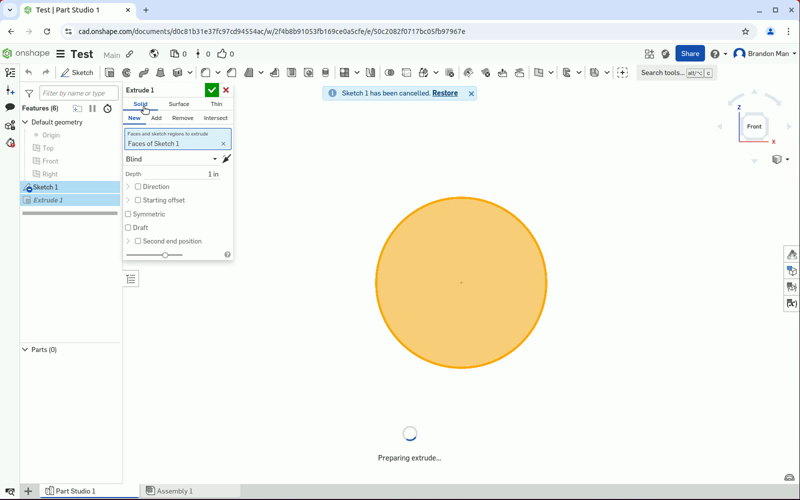
click(143, 106)
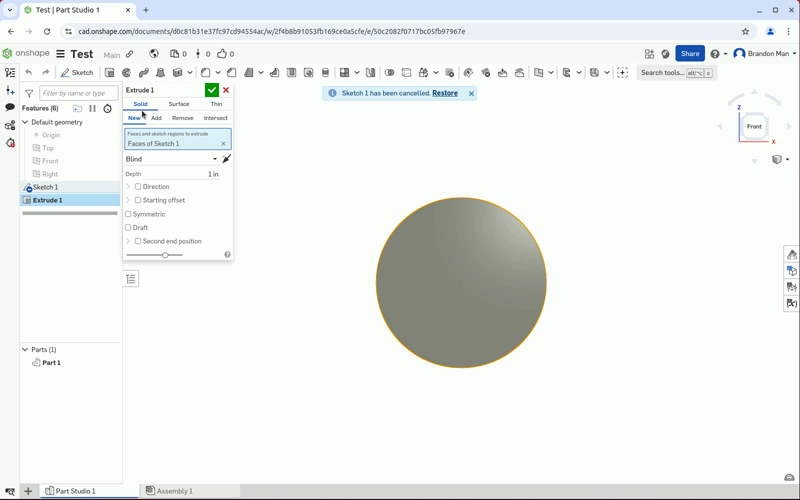
mouse_move(137, 120)
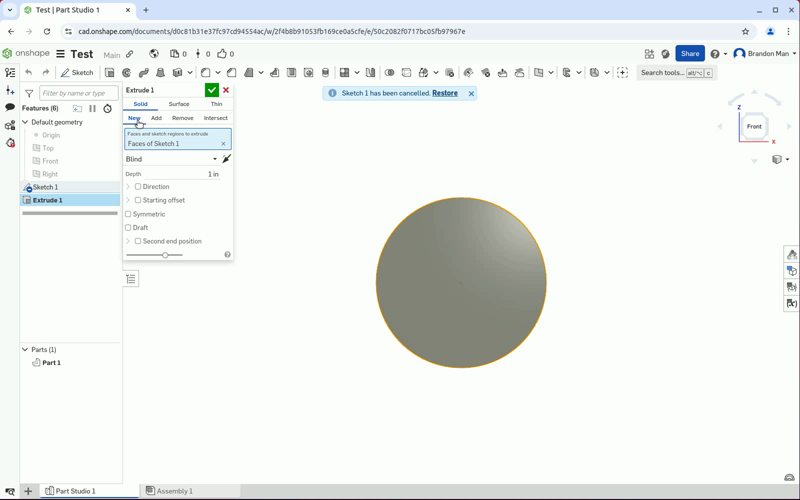
click(137, 120)
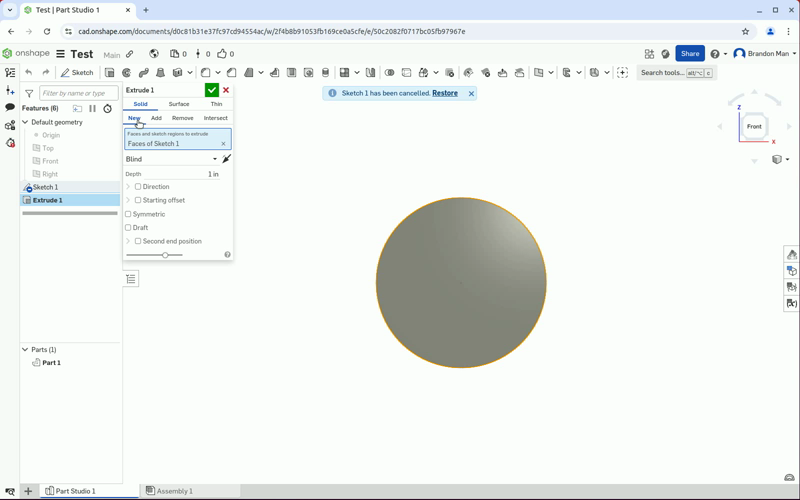
key(tab, 4)
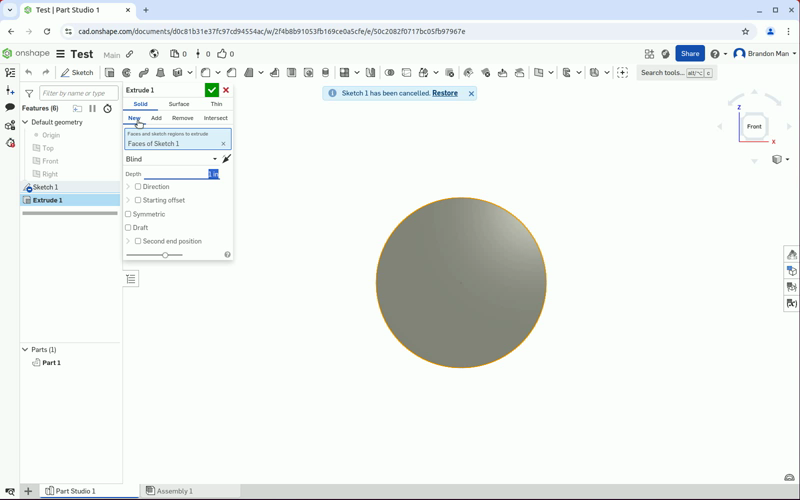
text(11.554)
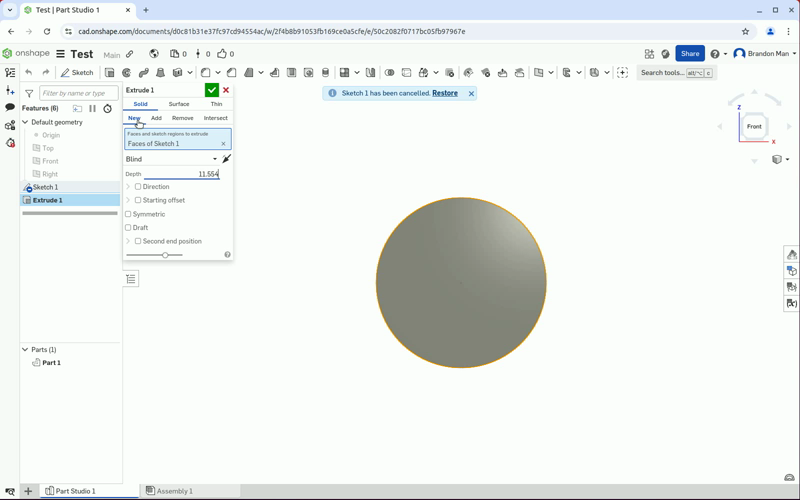
key(enter)
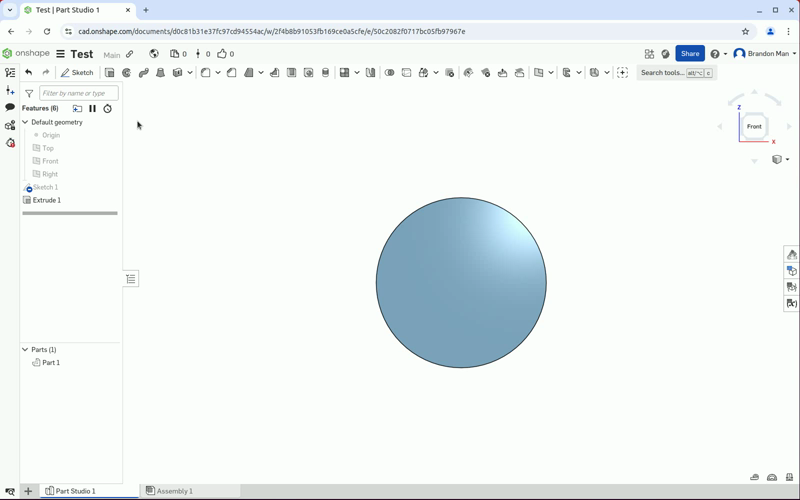
key(shift+h)
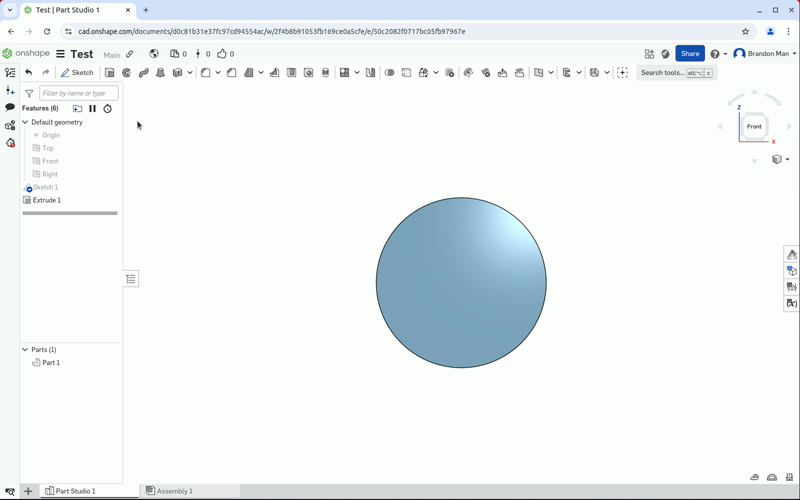
key(shift+h)
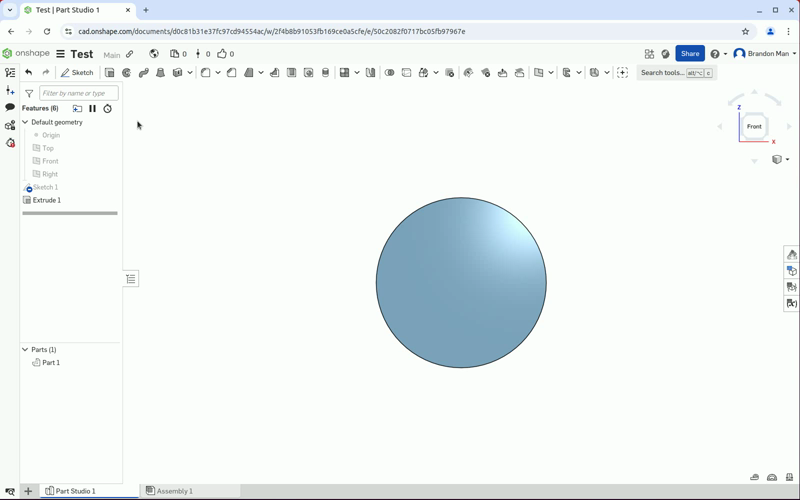
mouse_move(73, 189)
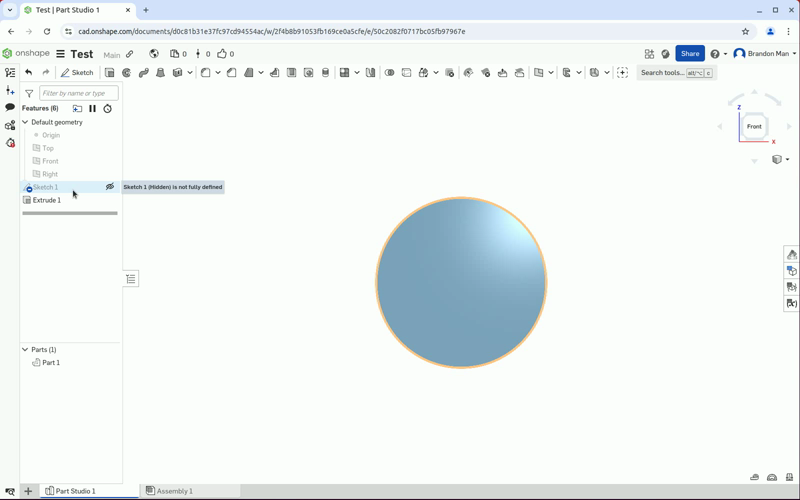
click(73, 189)
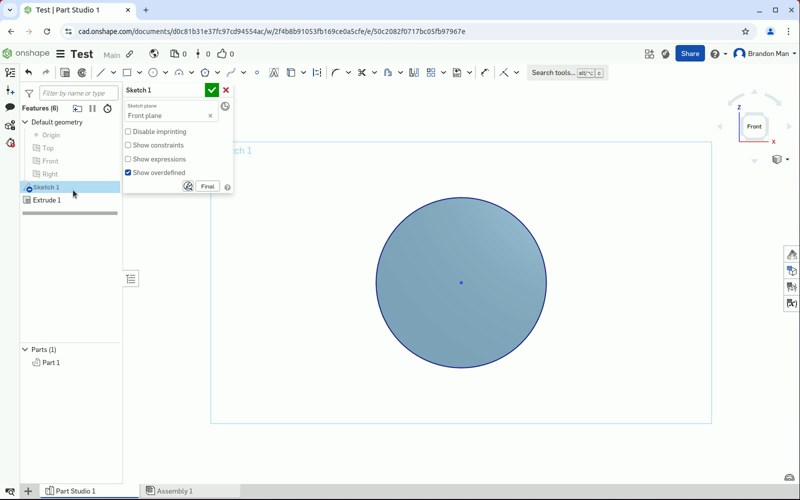
mouse_move(229, 92)
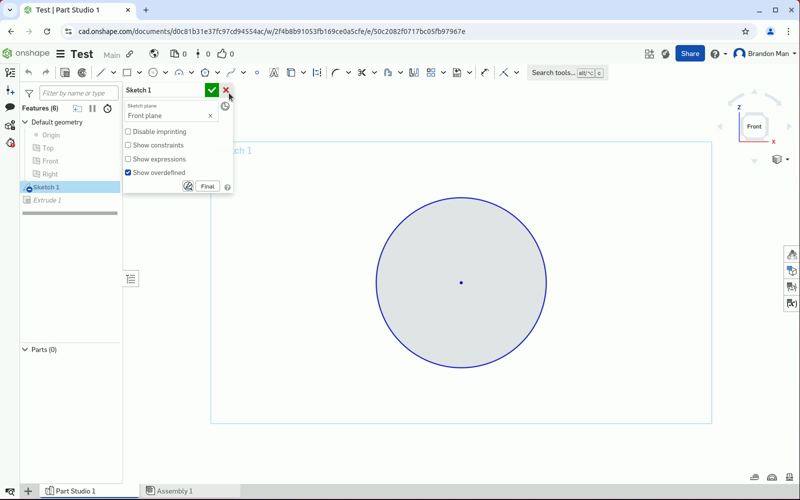
click(229, 92)
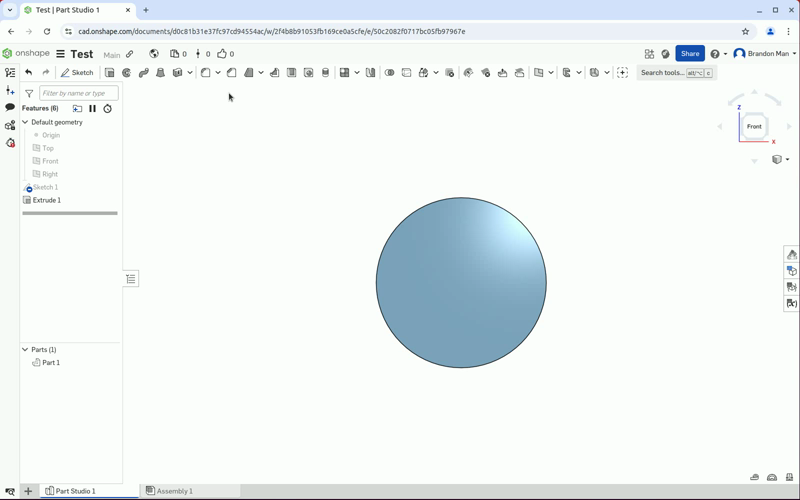
mouse_move(541, 75)
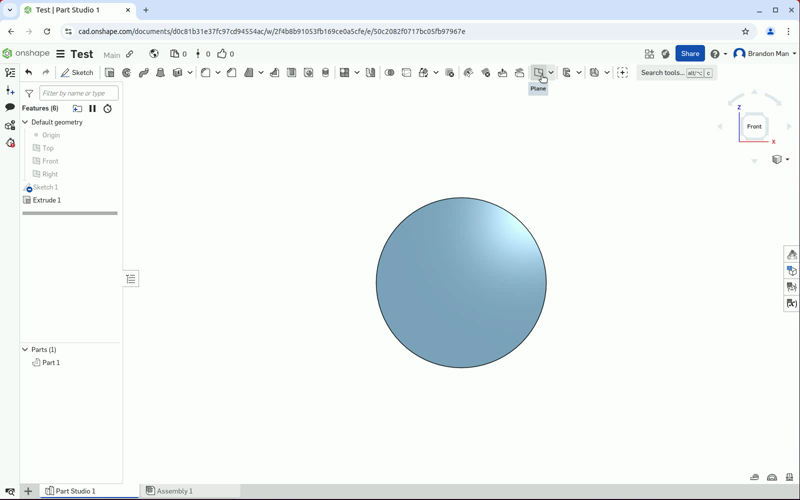
click(541, 75)
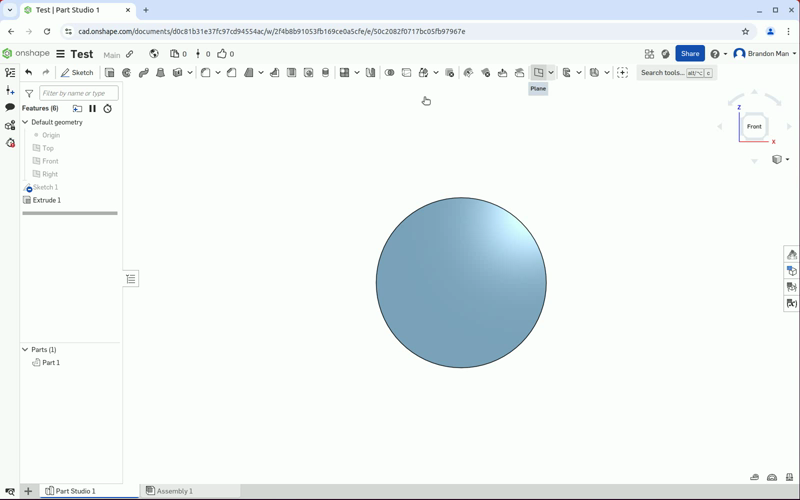
mouse_move(73, 163)
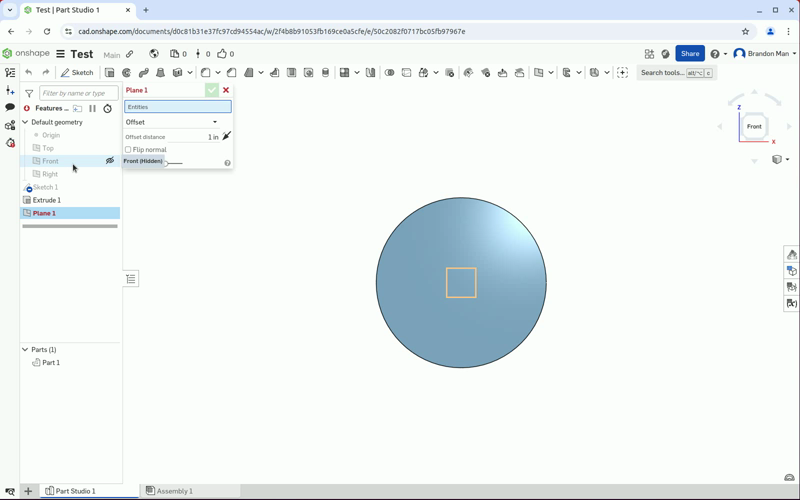
click(73, 163)
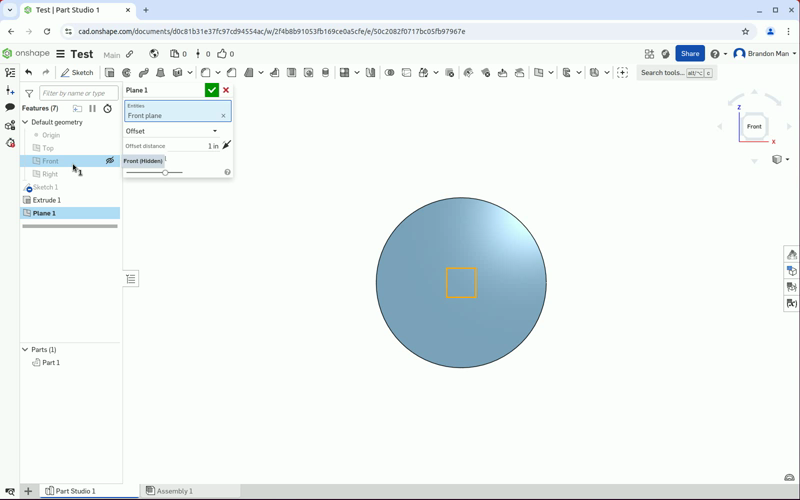
key(tab, 2)
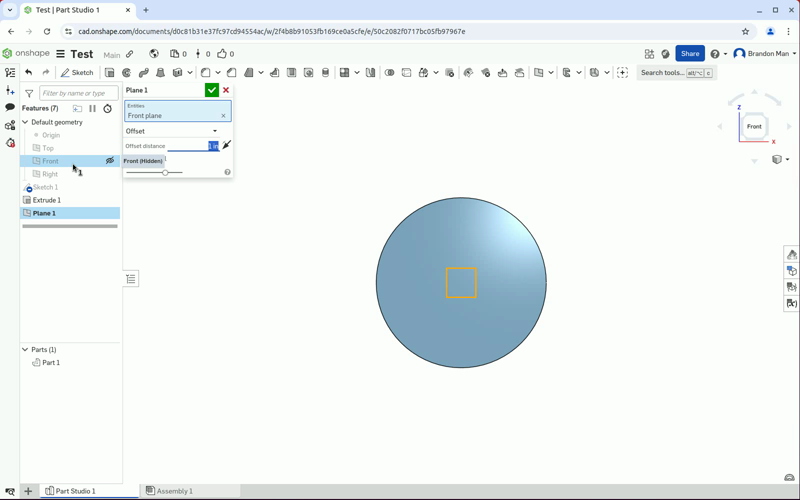
text(11.554)
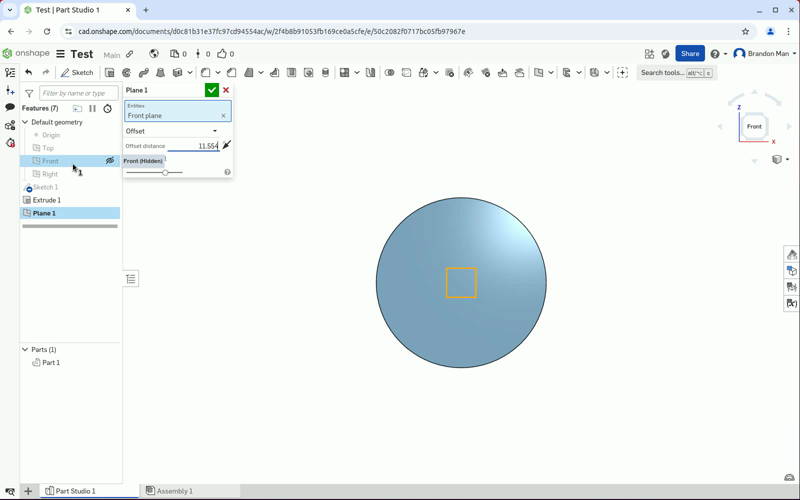
key(enter, 2)
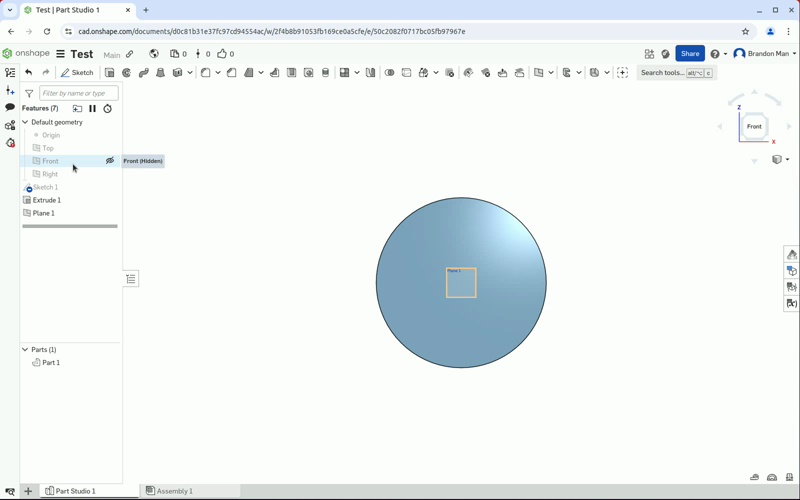
key(shift+s)
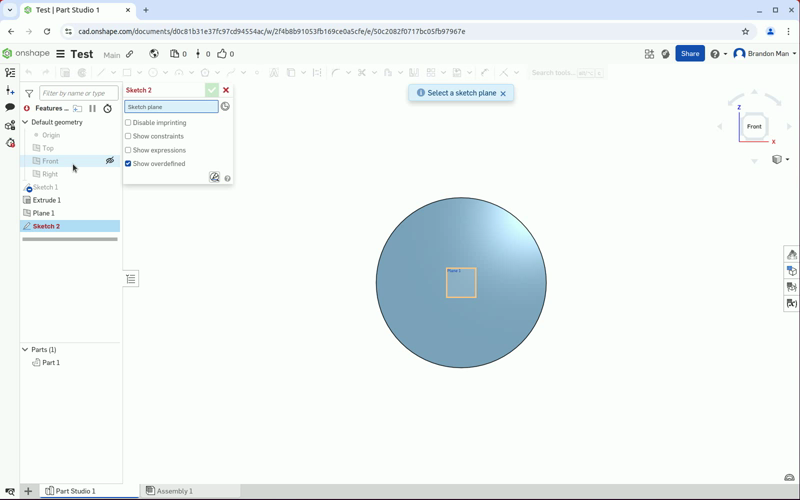
mouse_move(73, 215)
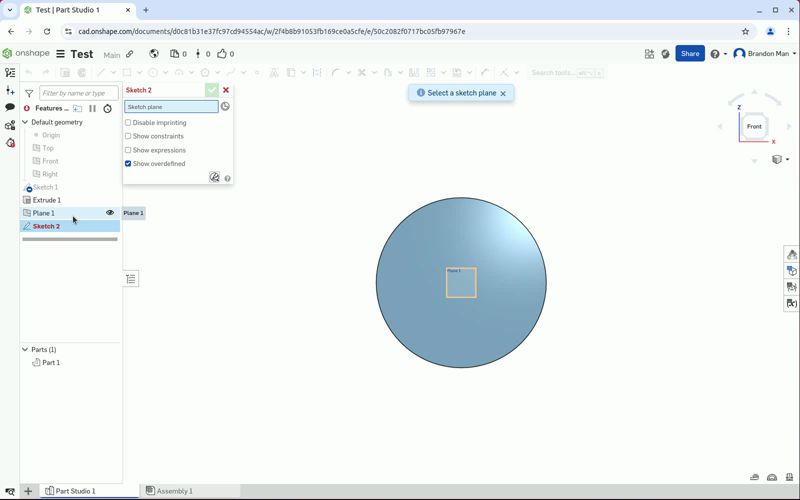
click(73, 215)
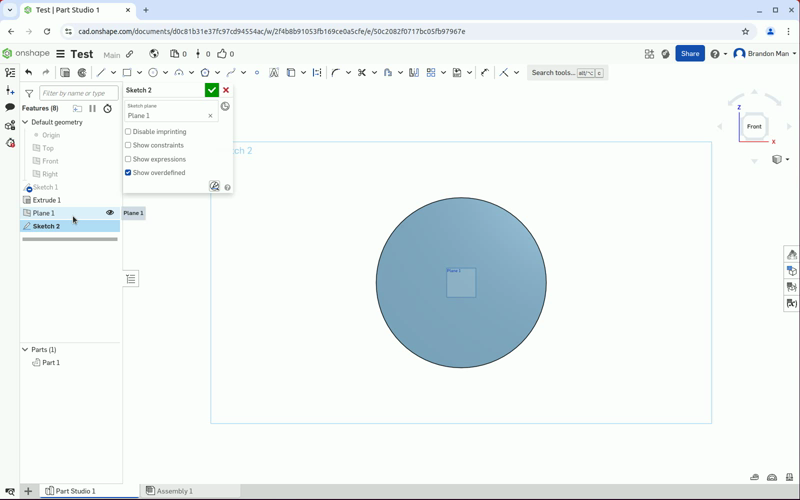
mouse_move(73, 352)
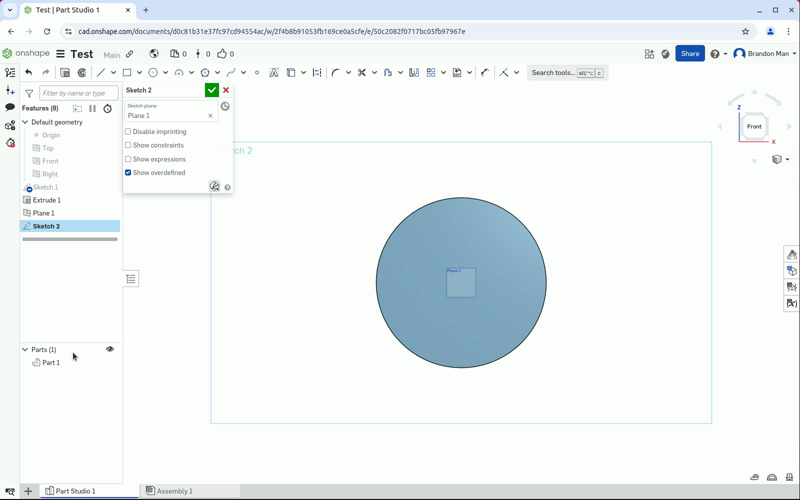
key(y)
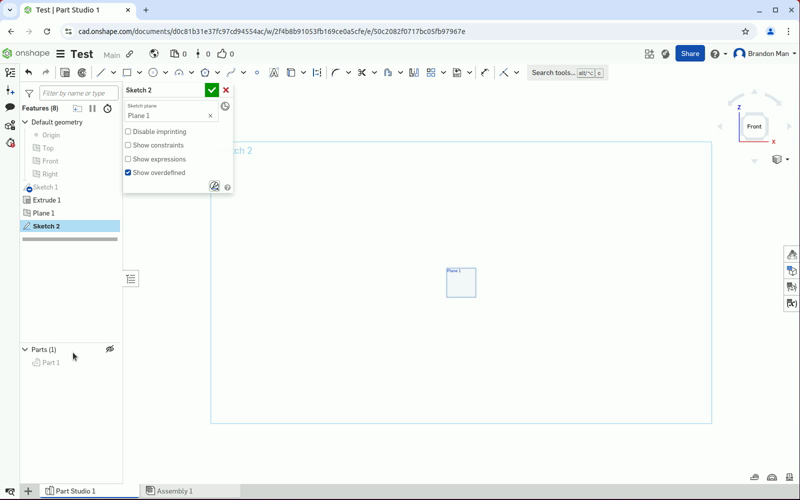
key(c)
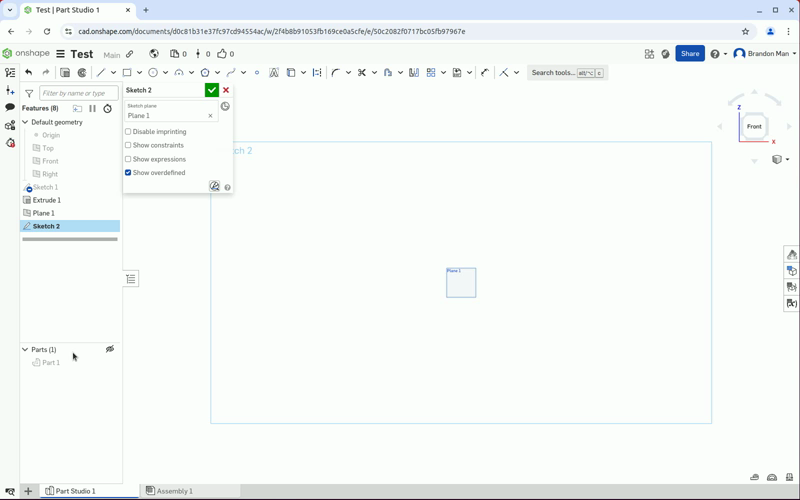
key_down(shift)
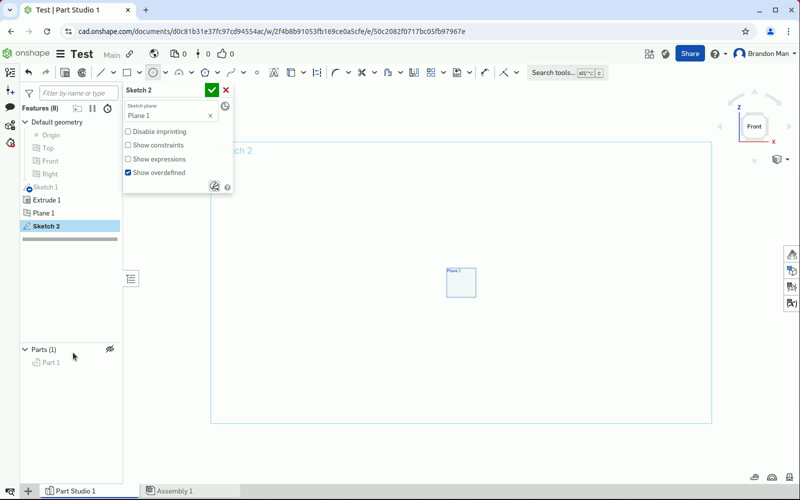
mouse_move(455, 266)
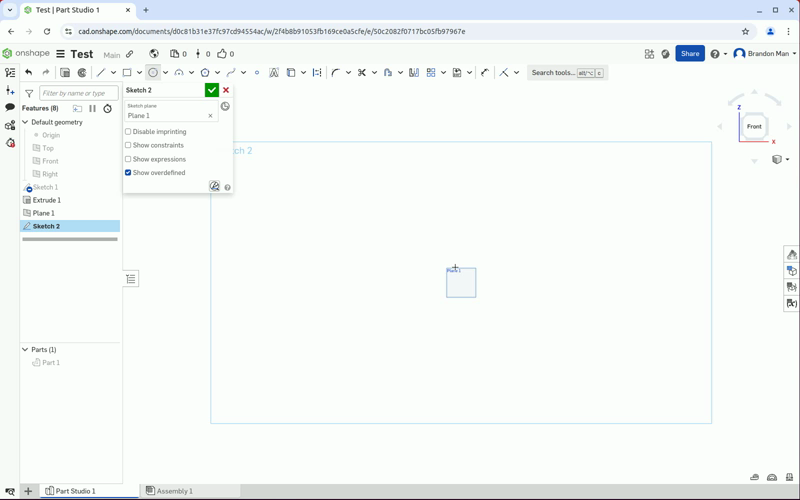
click(455, 266)
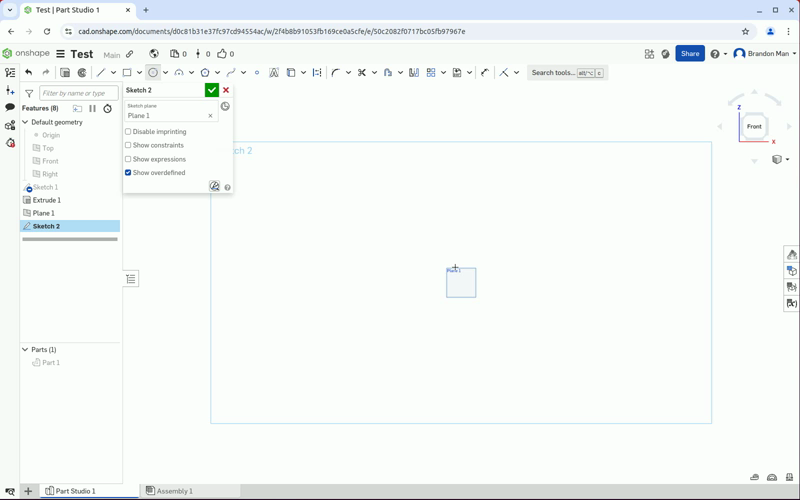
key_up(shift)
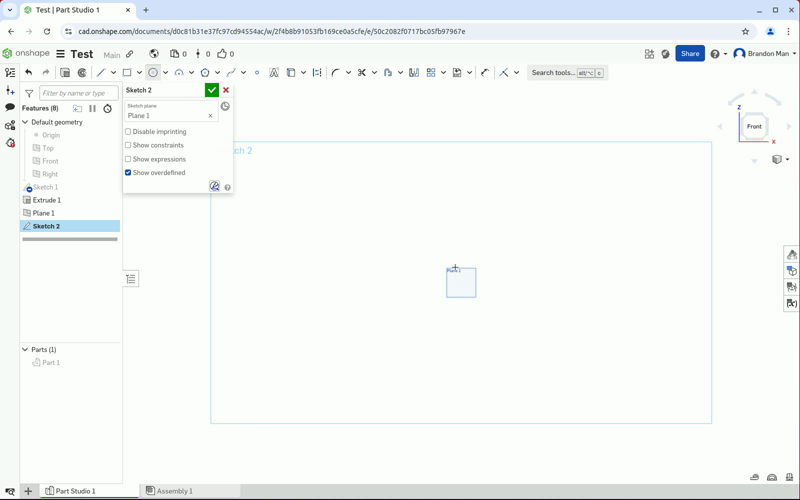
mouse_move(484, 266)
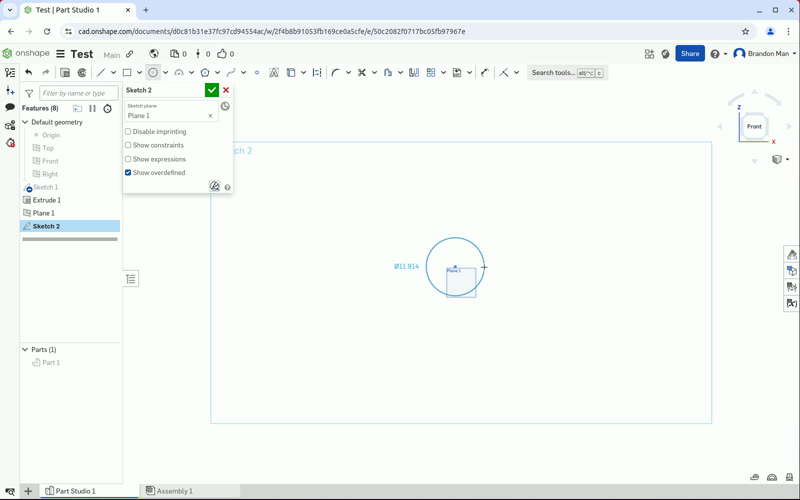
click(484, 266)
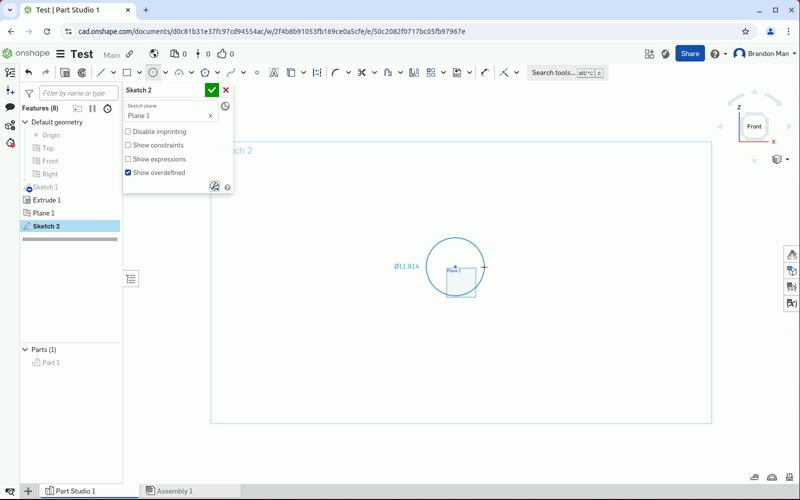
key(esc)
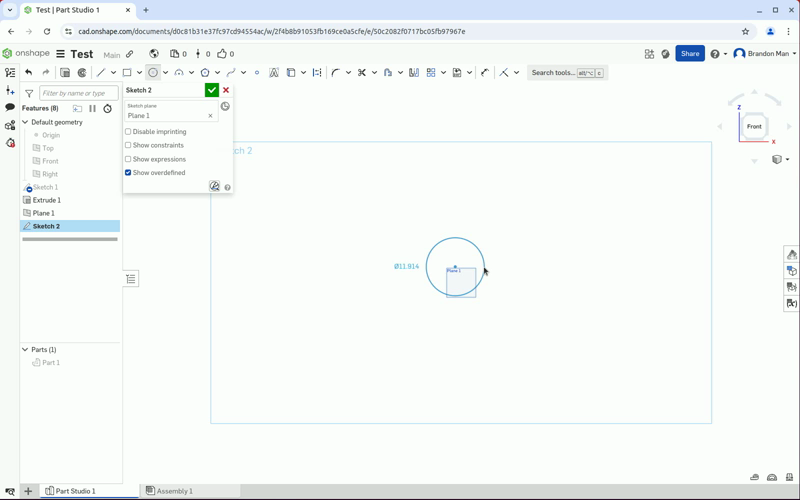
mouse_move(460, 281)
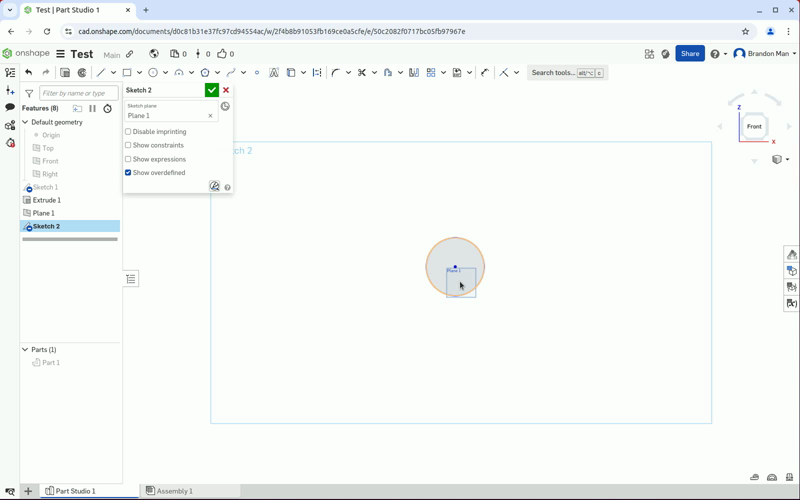
click(460, 281)
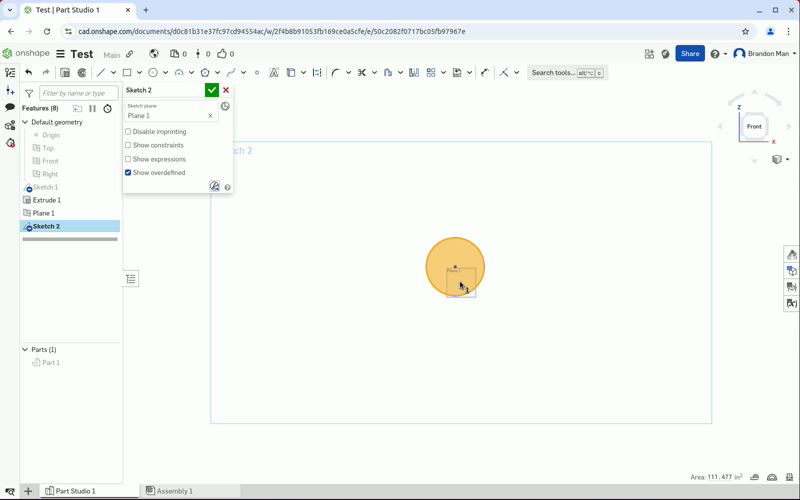
mouse_move(73, 352)
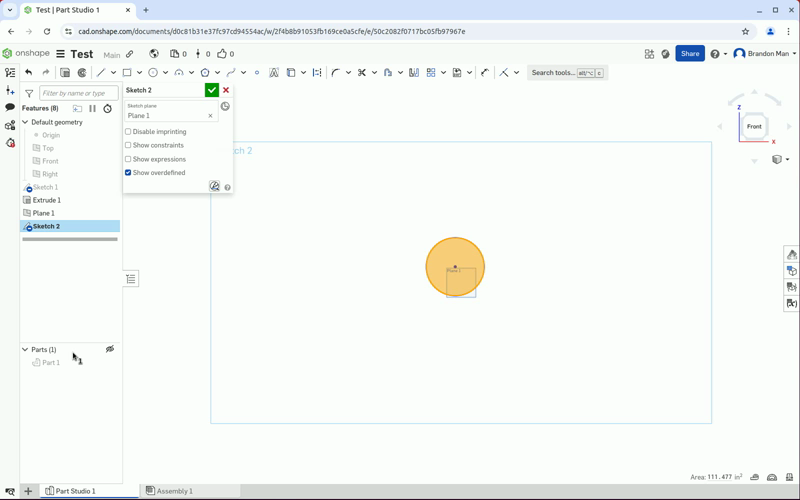
key(shift+y)
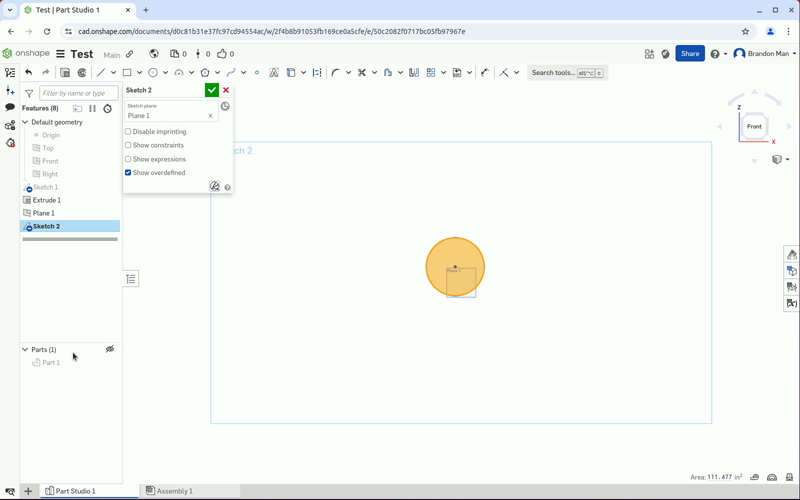
key(shift+e)
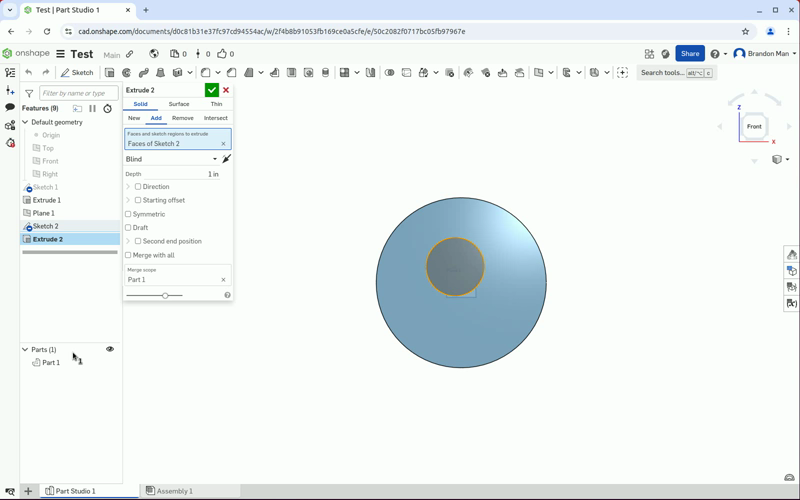
mouse_move(143, 106)
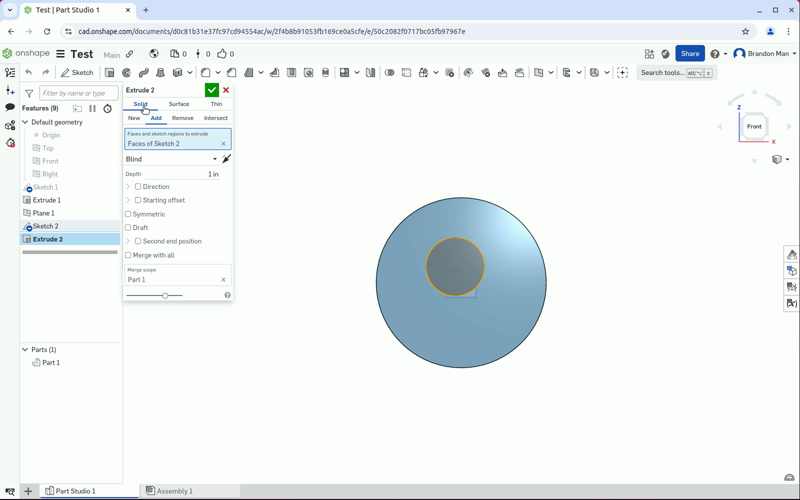
click(143, 106)
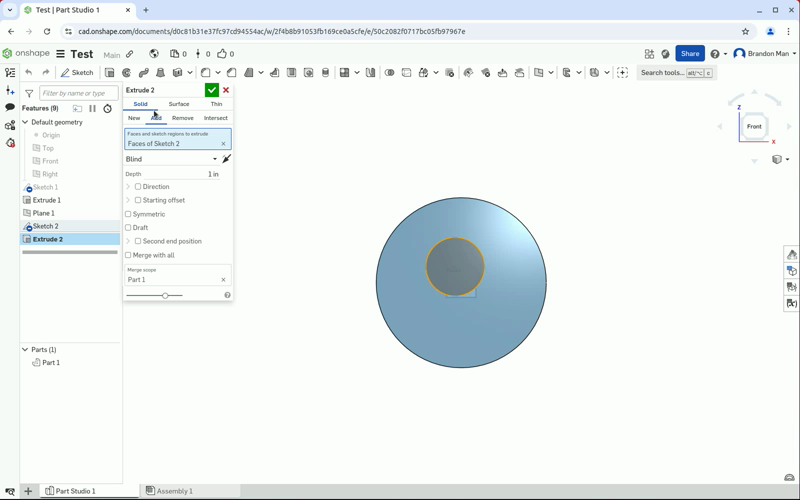
mouse_move(186, 120)
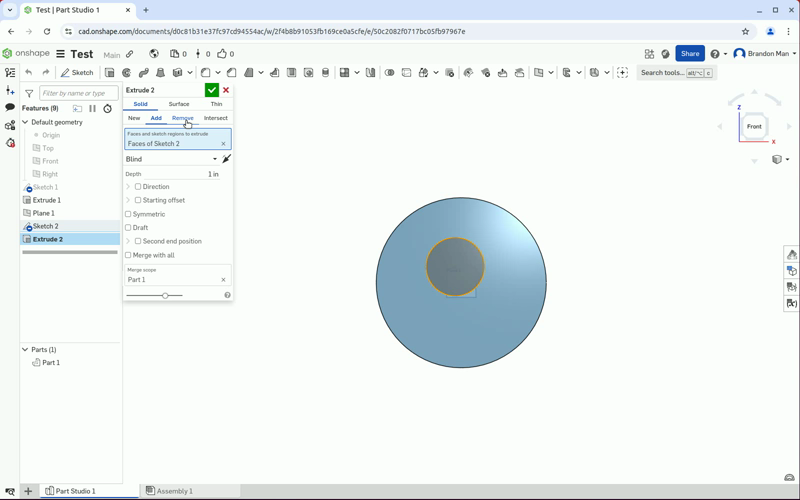
click(186, 120)
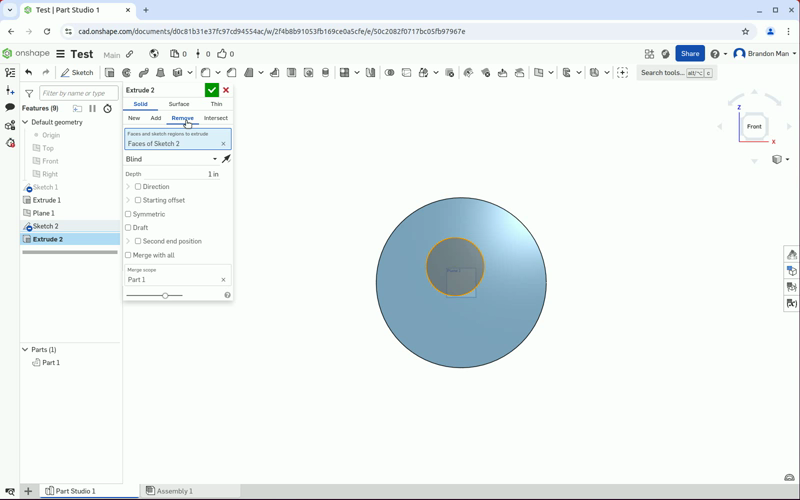
key(tab, 4)
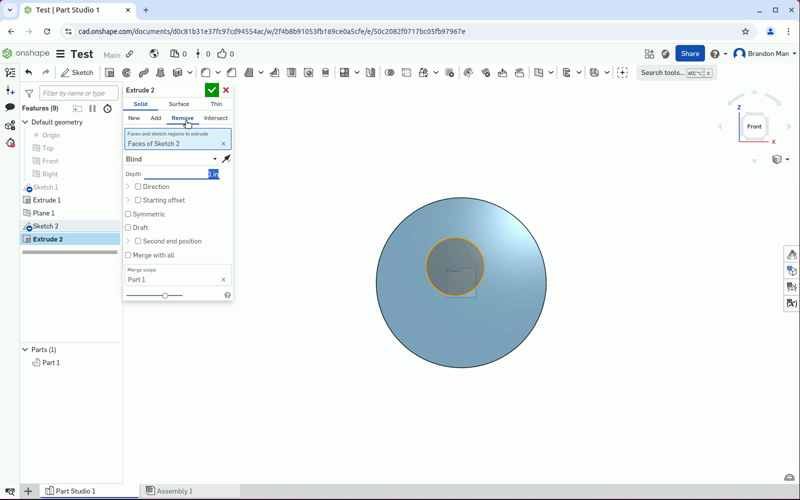
text(11.554)
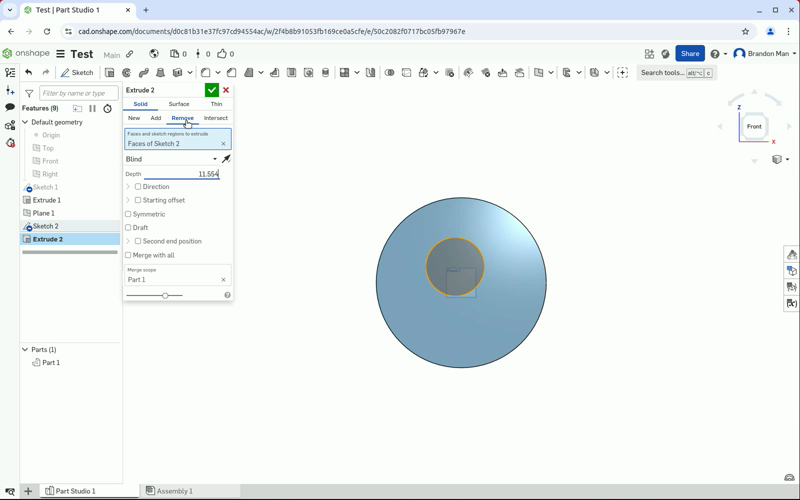
key(tab, 6)
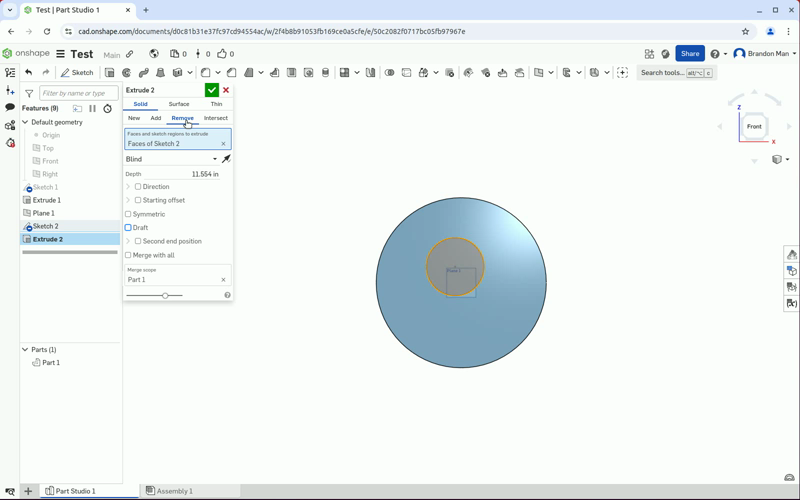
key(space)
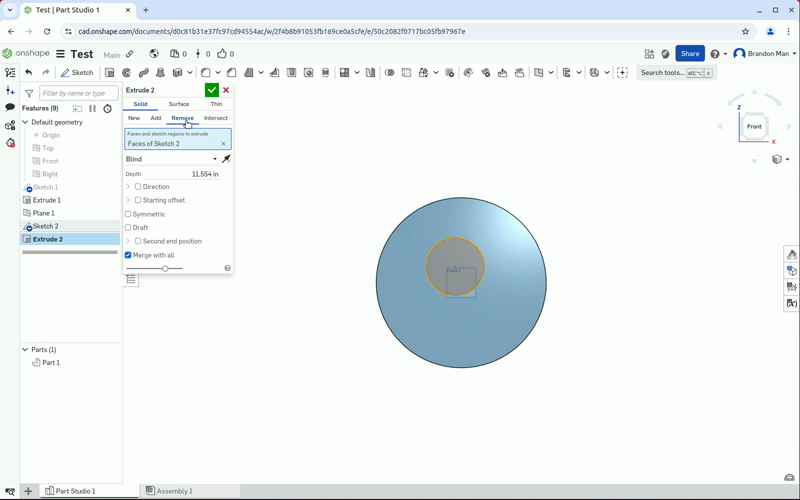
key(enter)
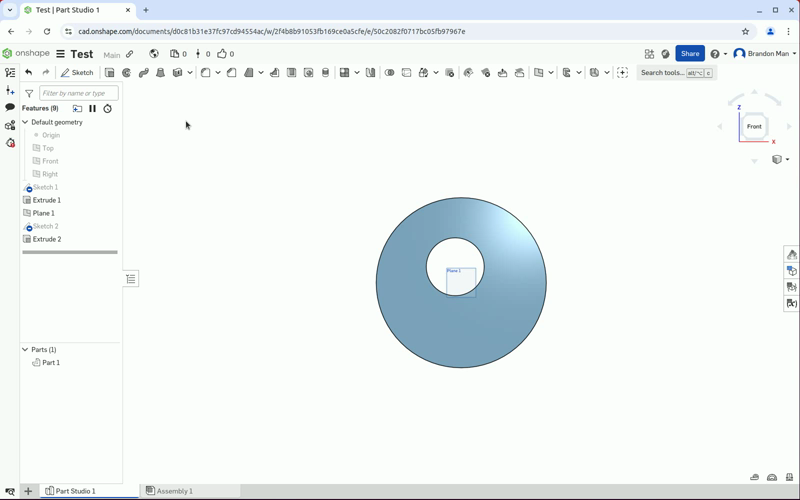
key(shift+h)
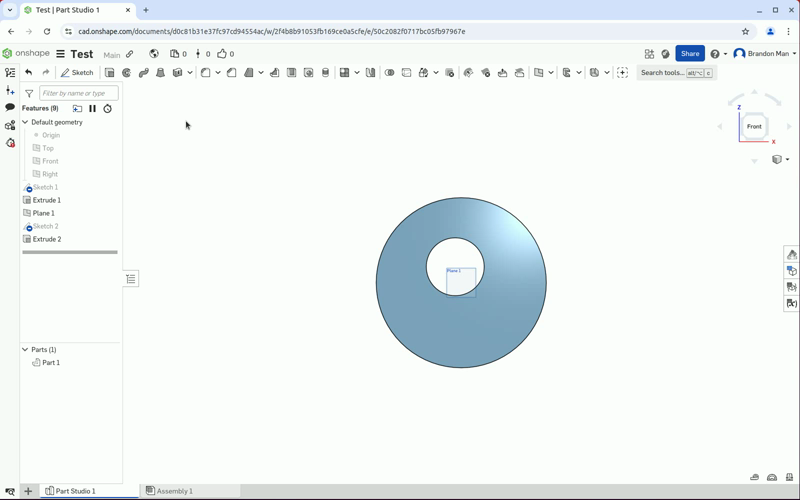
key(shift+h)
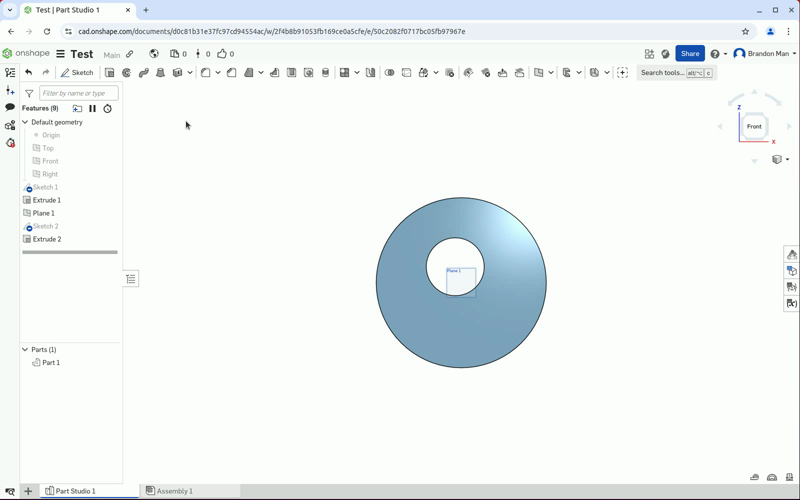
mouse_move(73, 189)
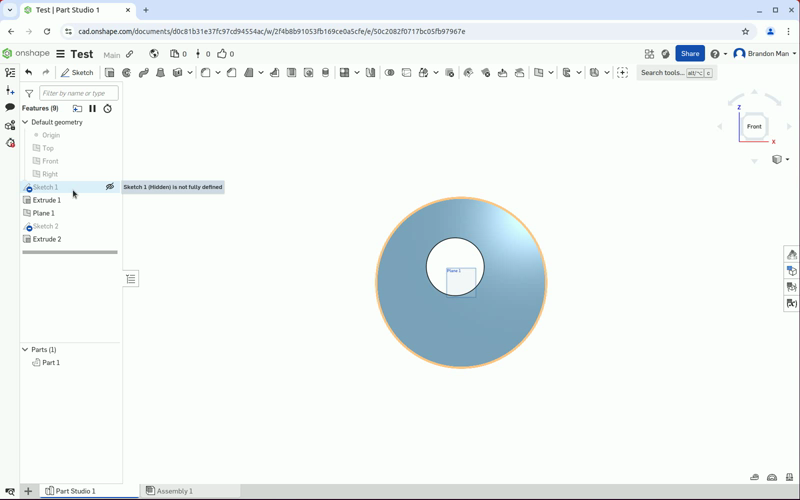
click(73, 189)
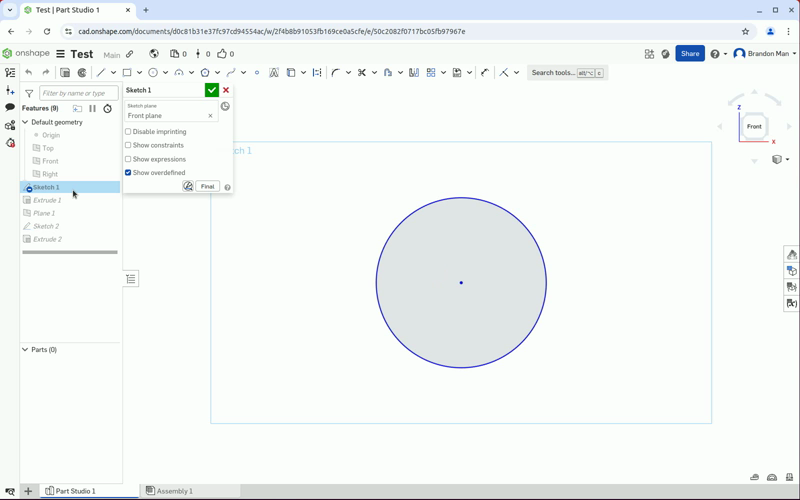
mouse_move(229, 92)
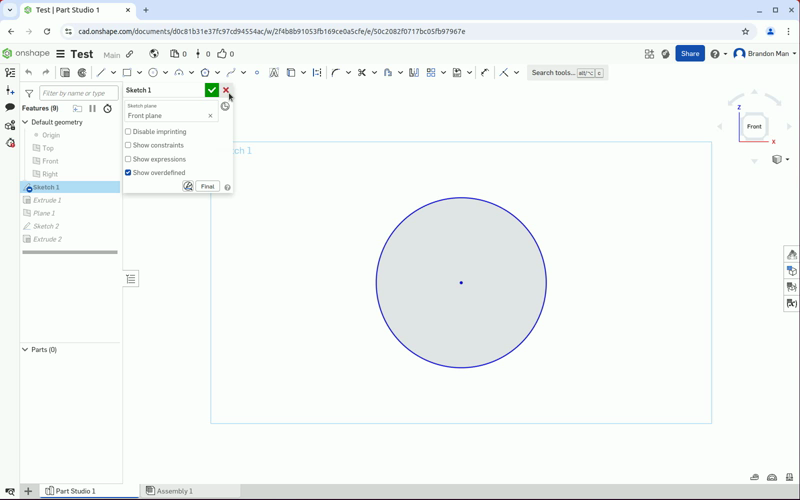
click(229, 92)
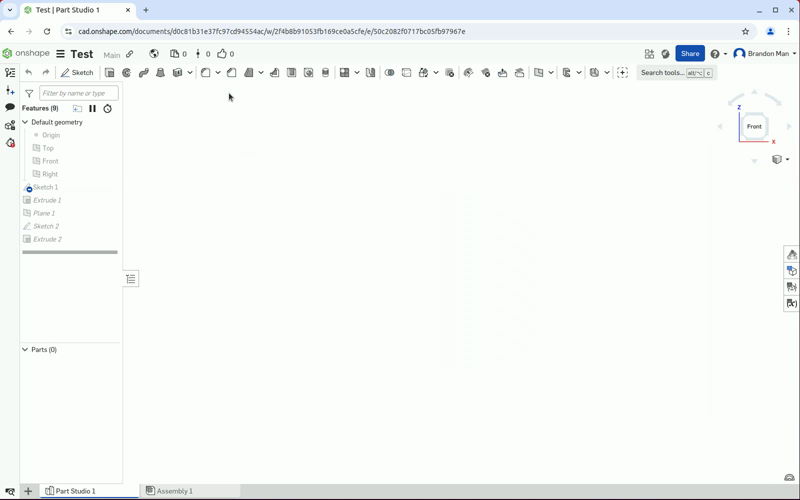
key(shift+s)
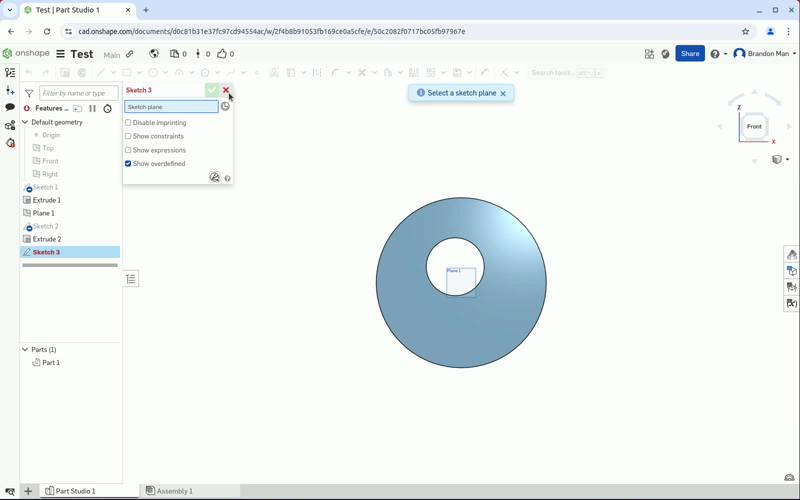
mouse_move(73, 215)
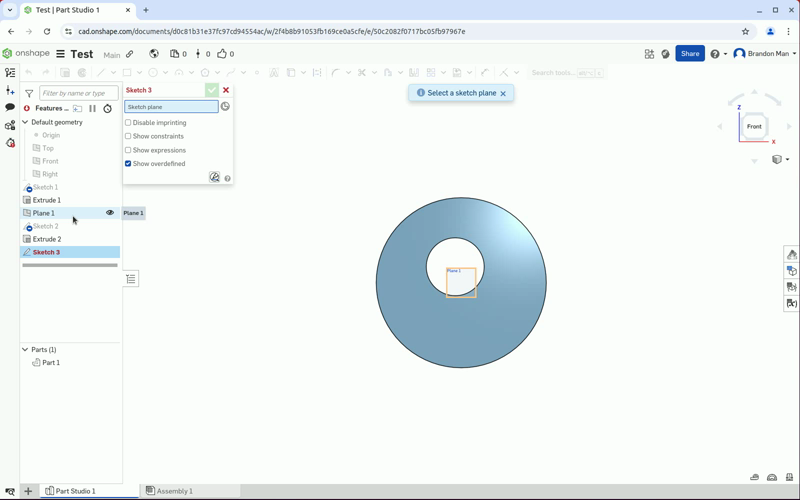
click(73, 215)
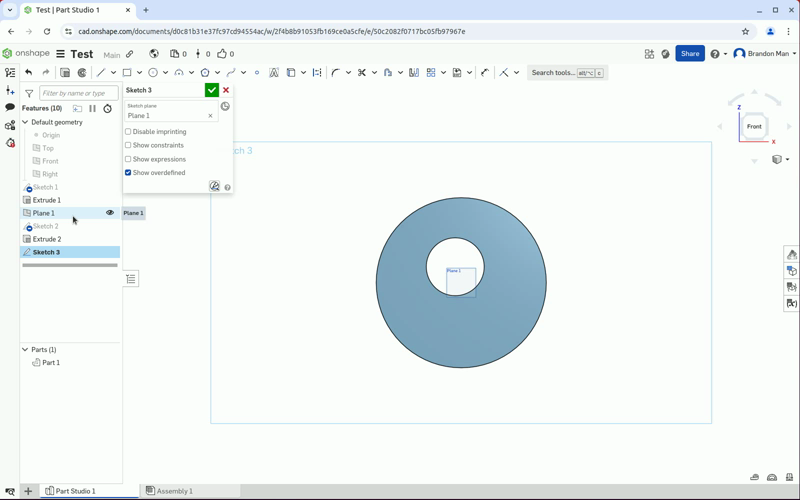
mouse_move(73, 352)
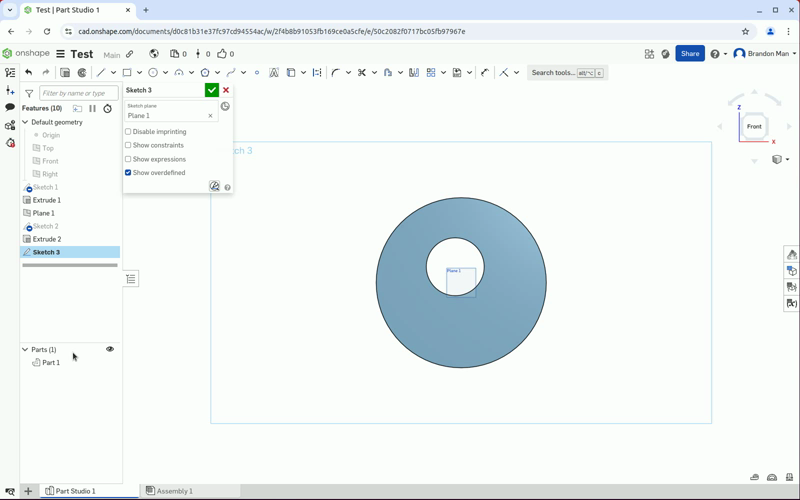
key(y)
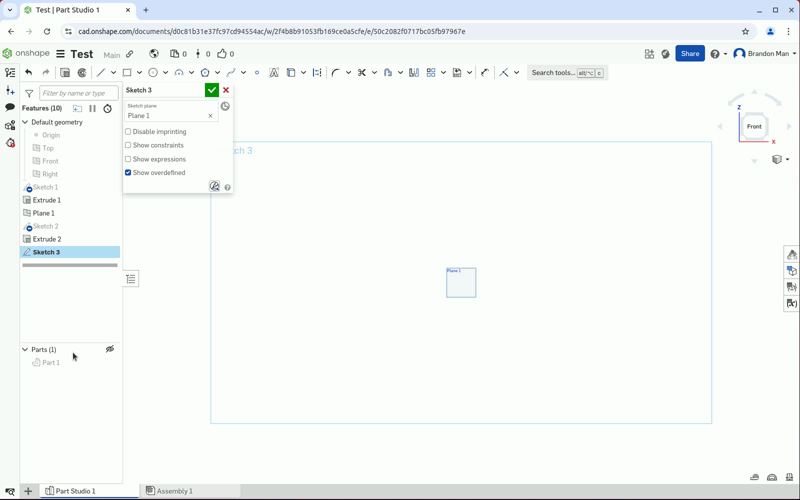
key(l)
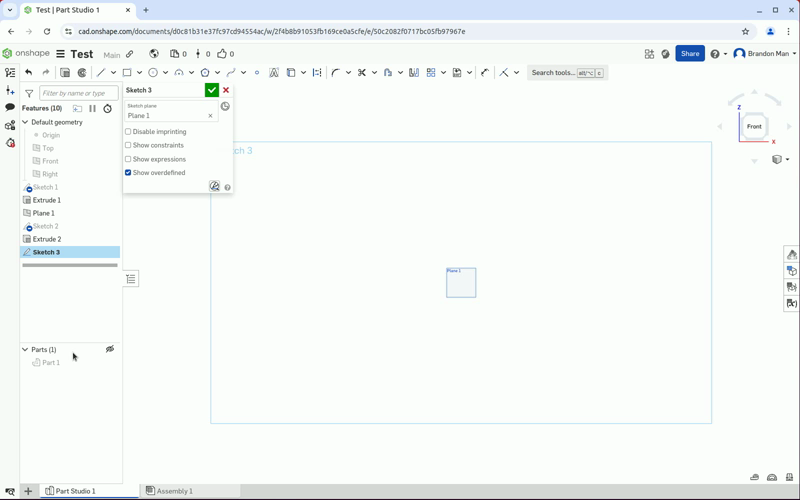
key_down(shift)
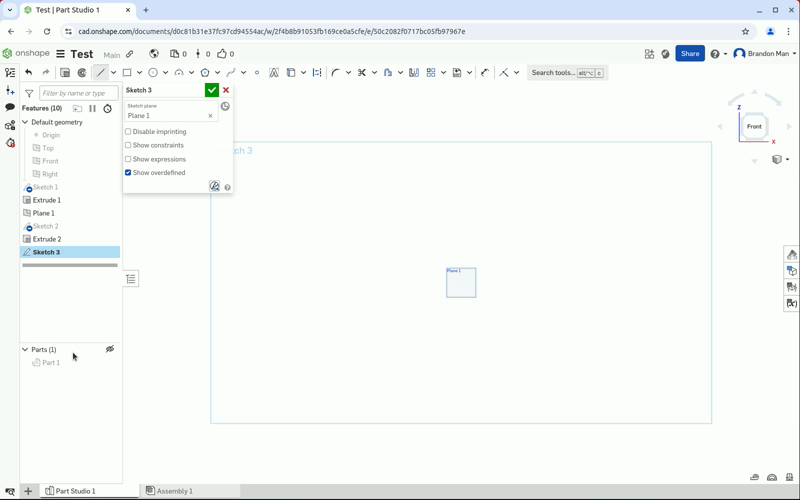
mouse_move(457, 313)
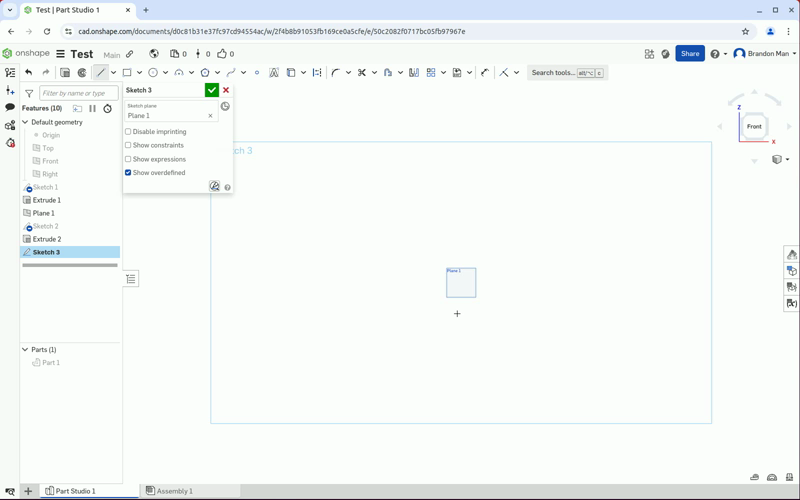
click(457, 313)
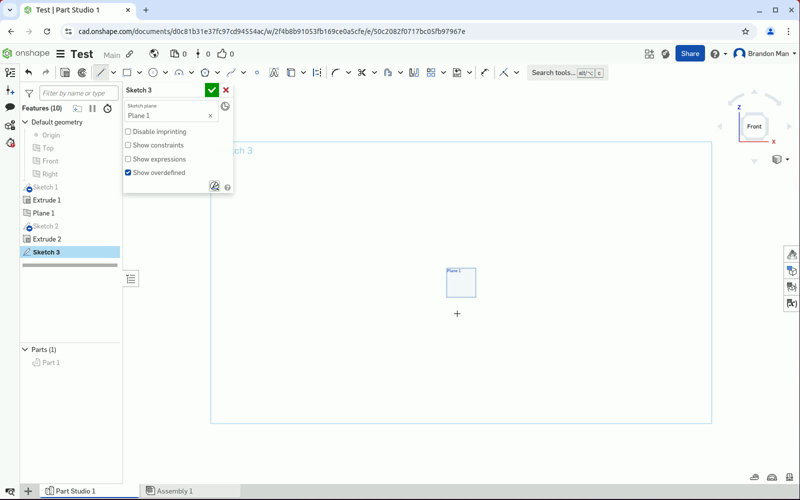
key_up(shift)
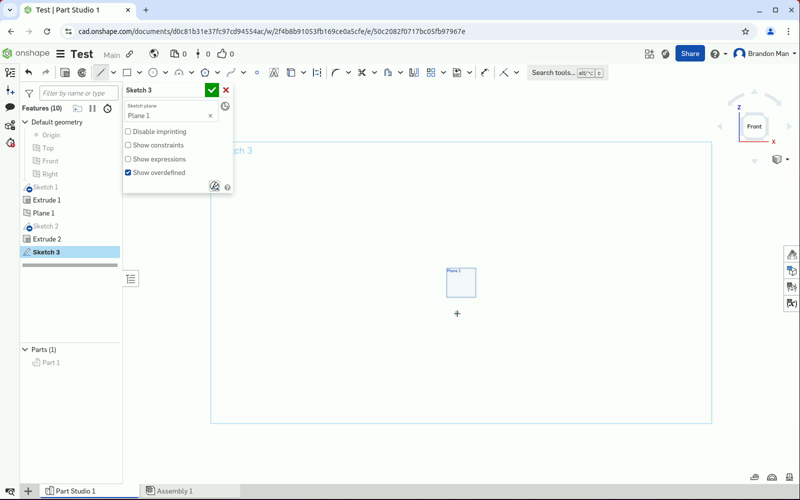
key_down(shift)
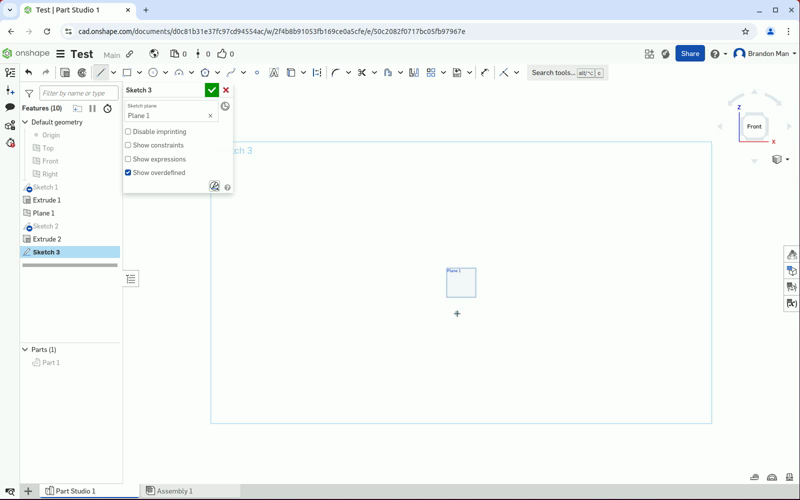
mouse_move(487, 313)
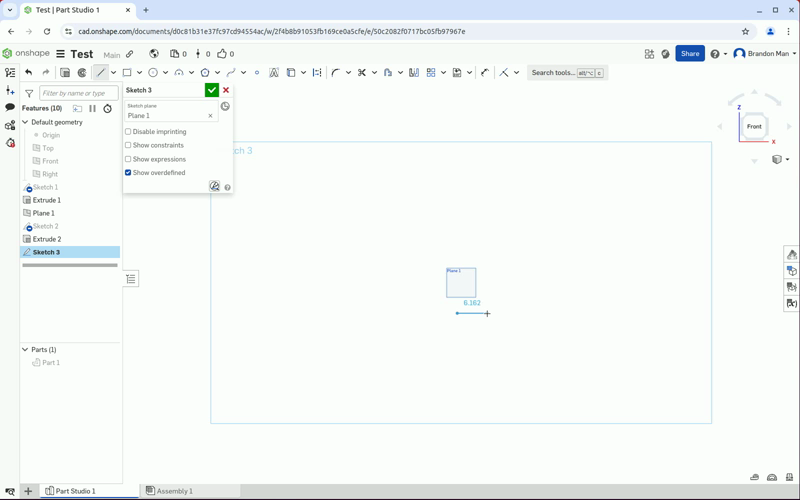
mouse_move(464, 337)
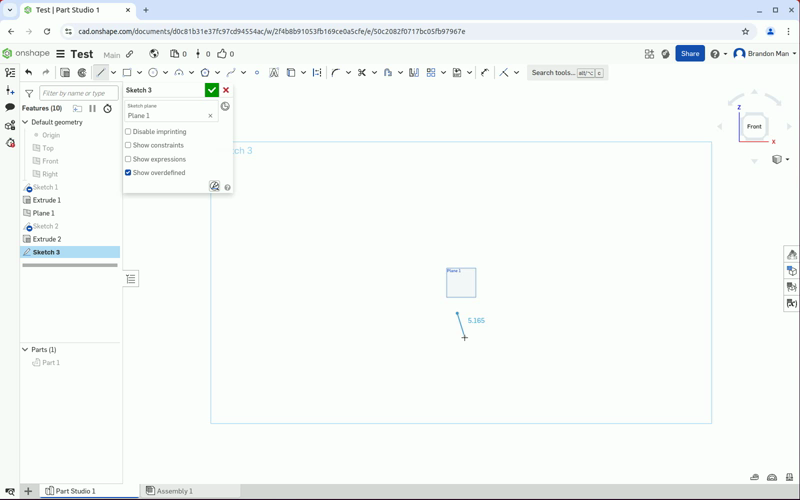
click(464, 337)
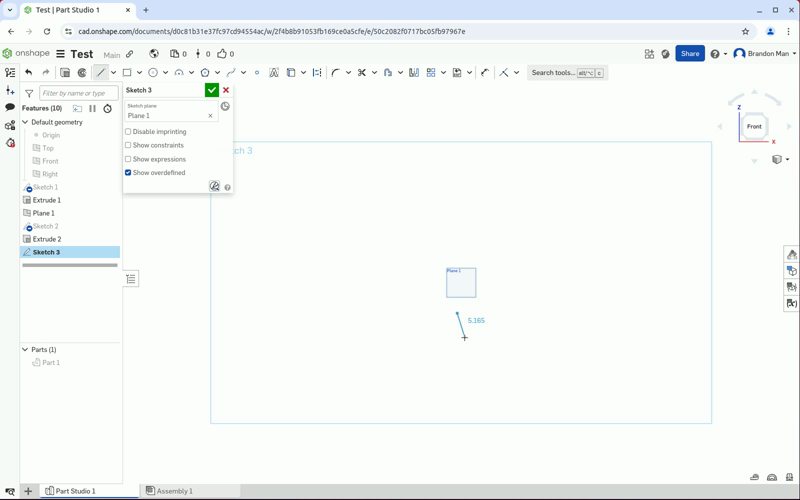
key_up(shift)
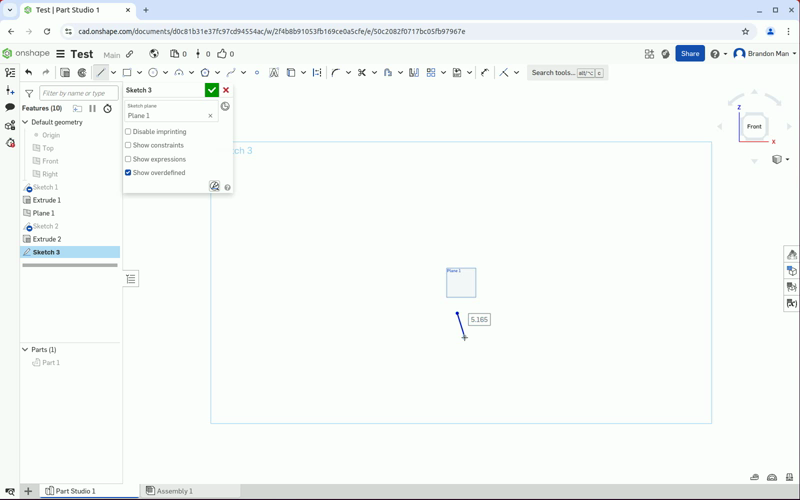
key_down(shift)
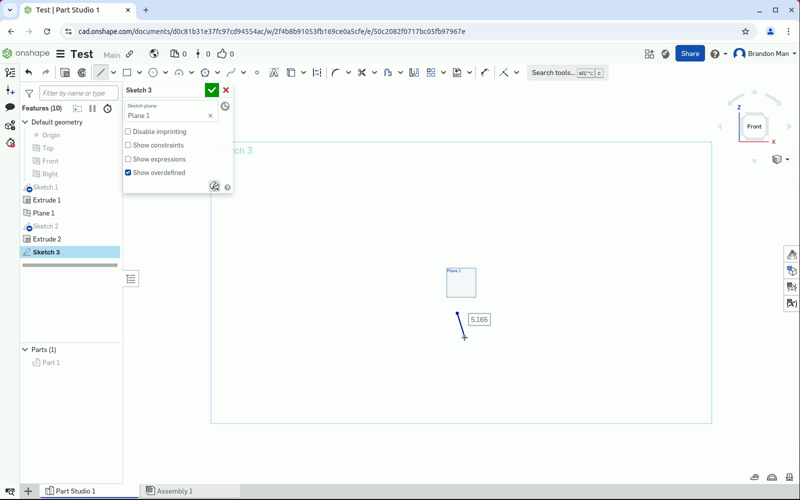
mouse_move(495, 337)
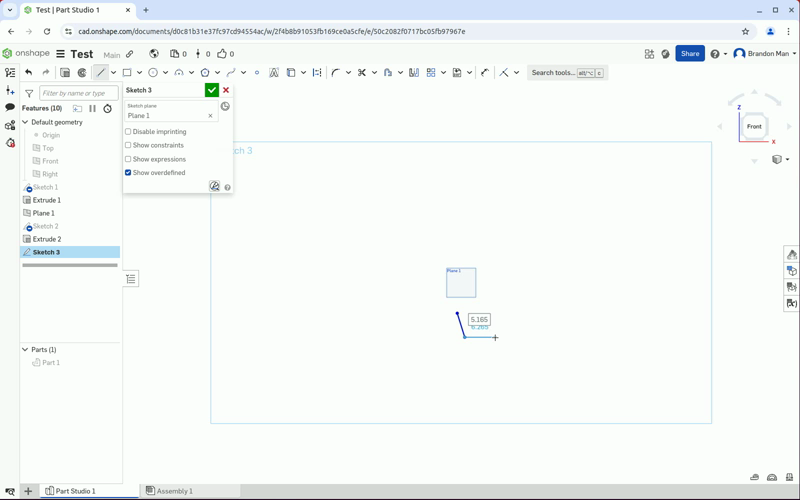
mouse_move(490, 337)
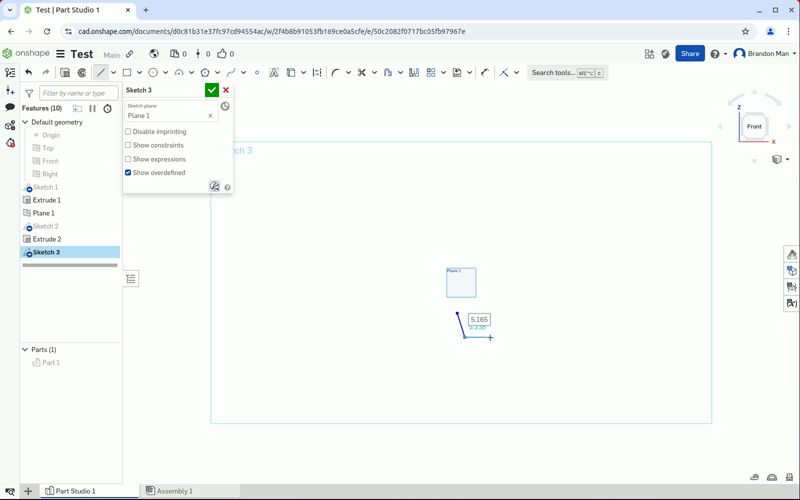
click(490, 337)
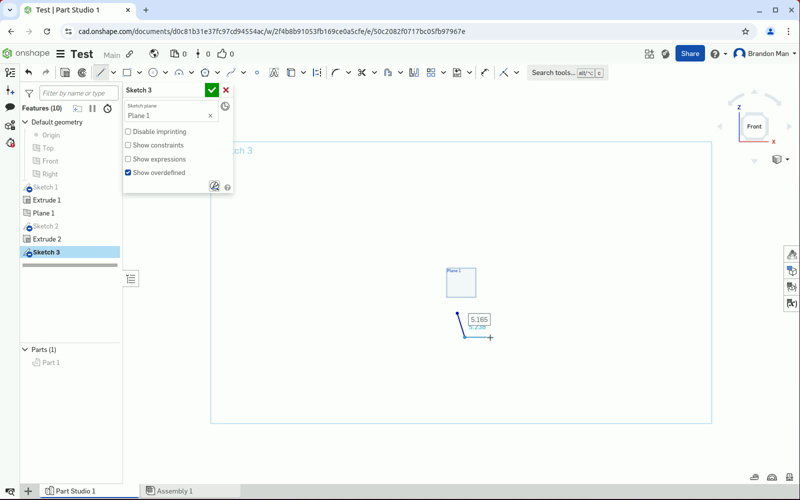
key_up(shift)
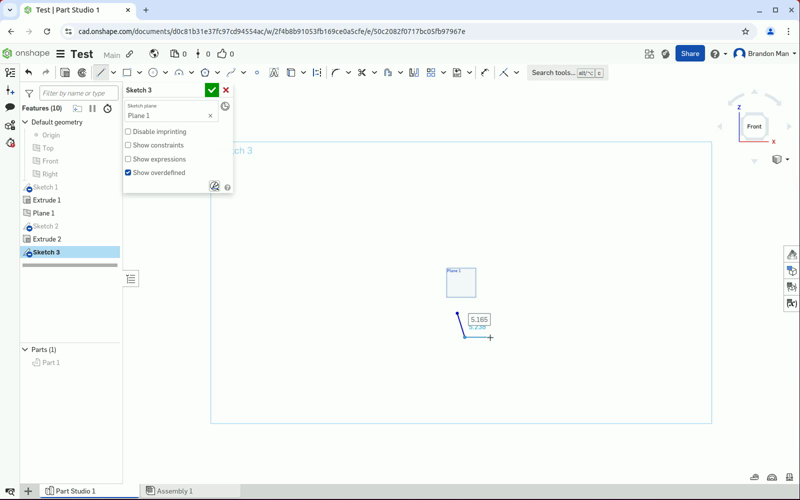
key_down(shift)
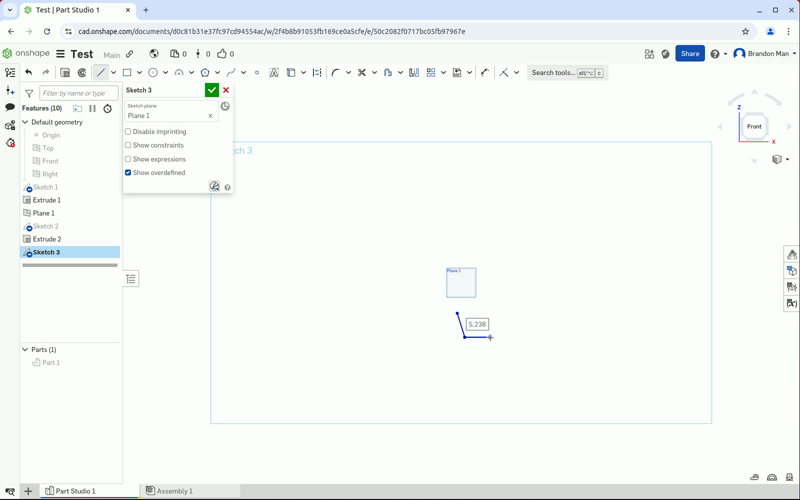
mouse_move(520, 337)
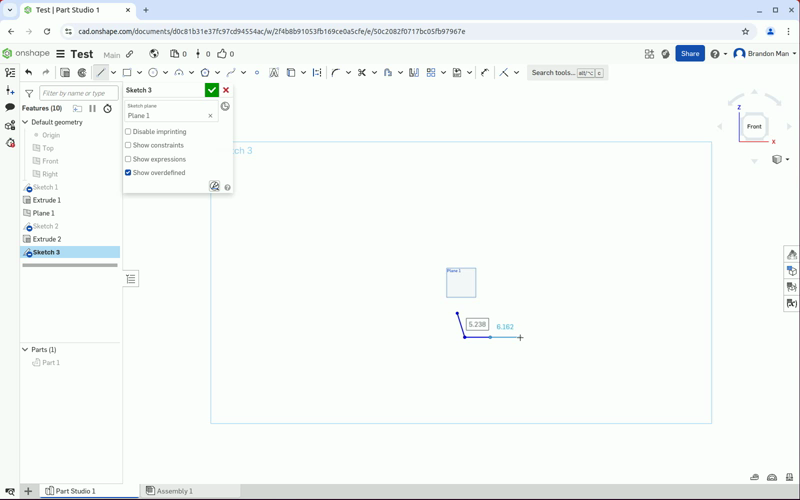
mouse_move(498, 313)
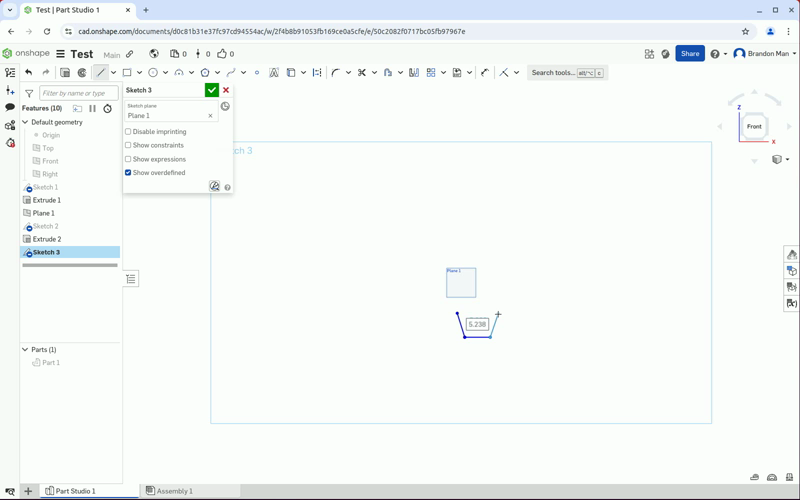
click(498, 313)
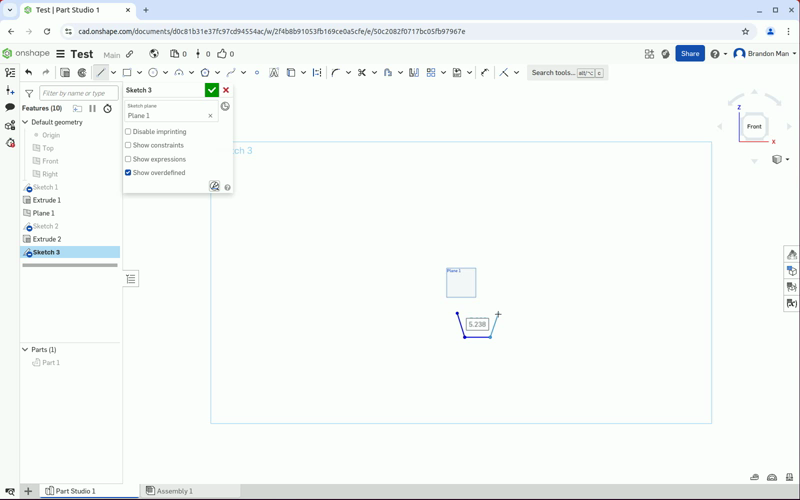
key_up(shift)
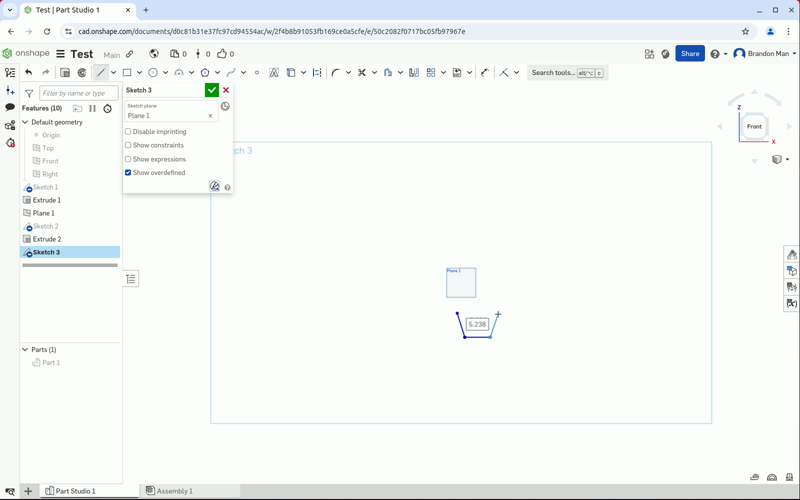
key_down(shift)
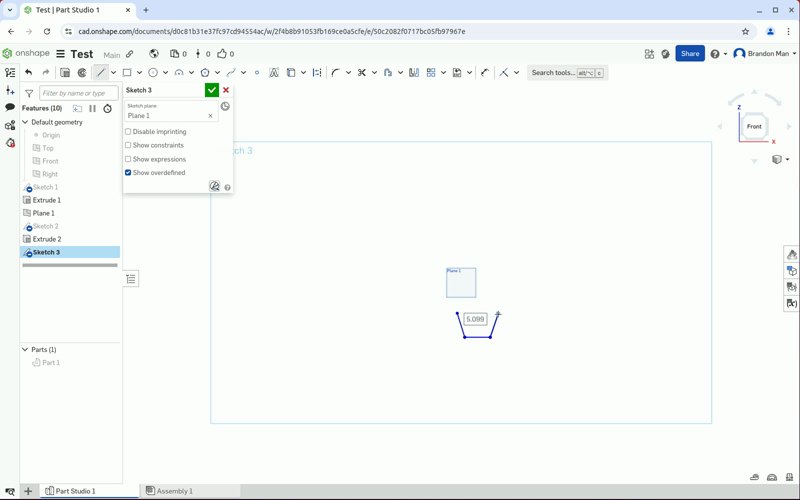
mouse_move(528, 313)
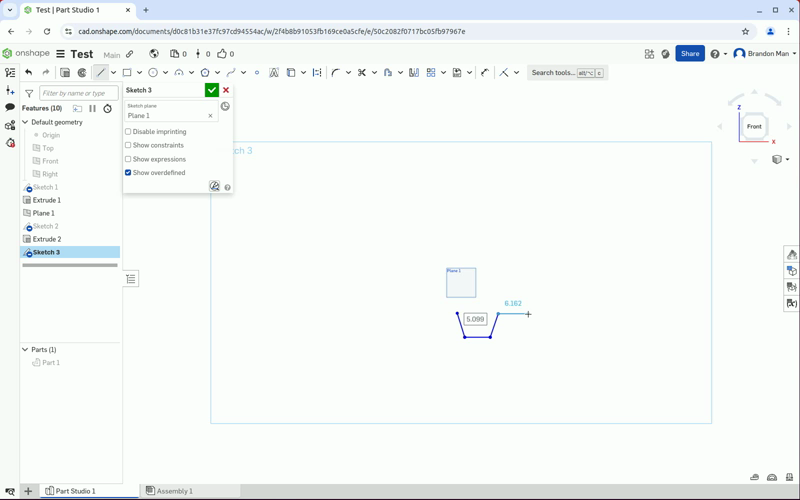
mouse_move(477, 298)
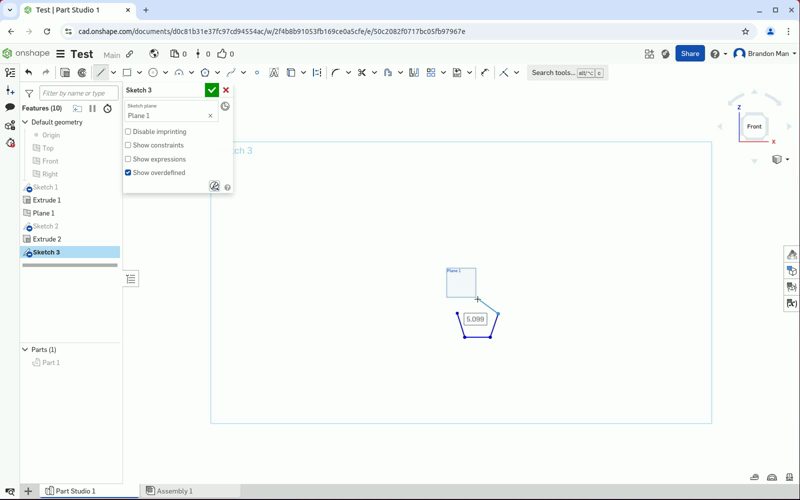
click(477, 298)
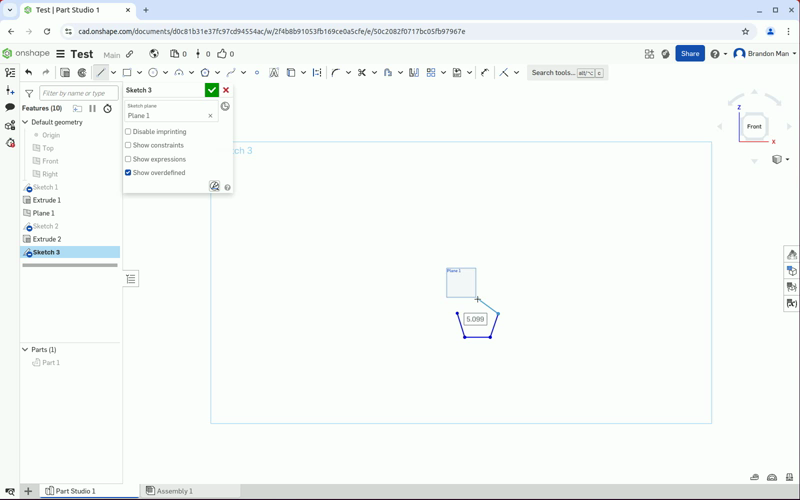
key_up(shift)
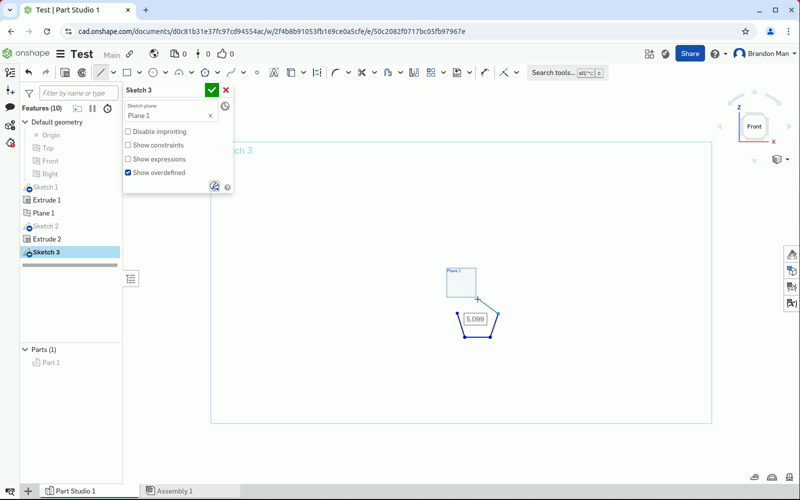
mouse_move(507, 298)
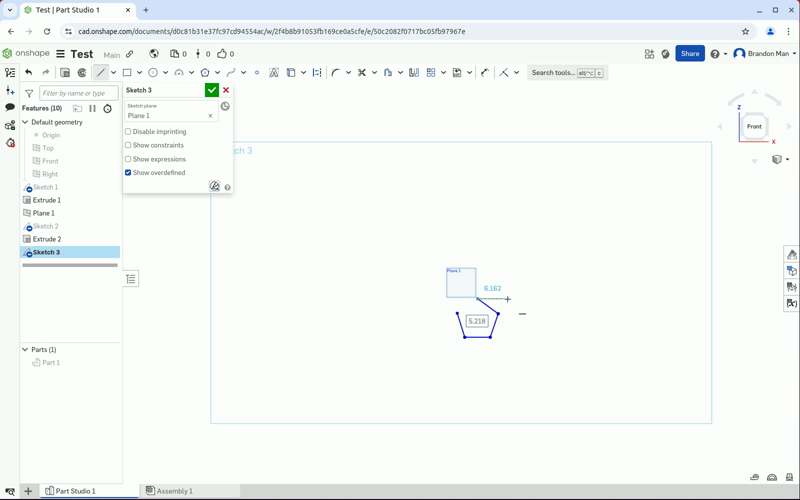
key_down(shift)
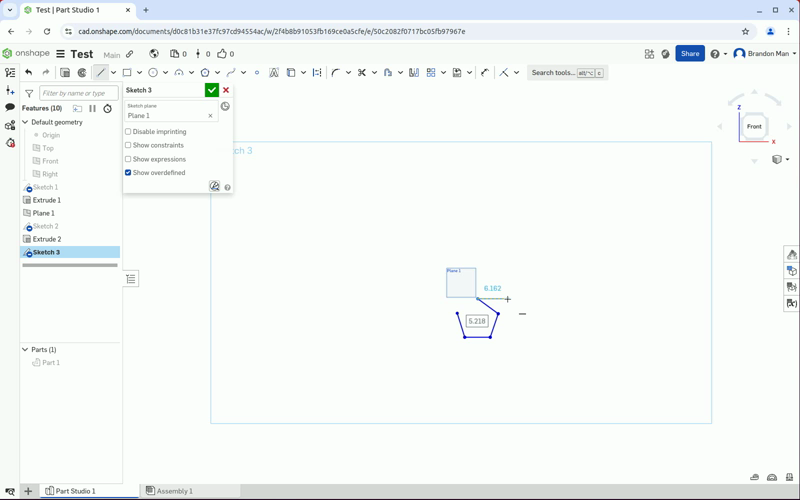
mouse_move(457, 313)
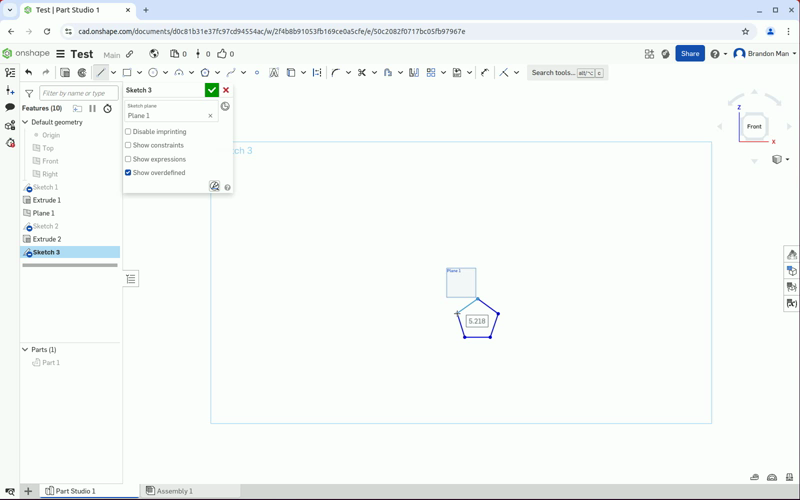
key_up(shift)
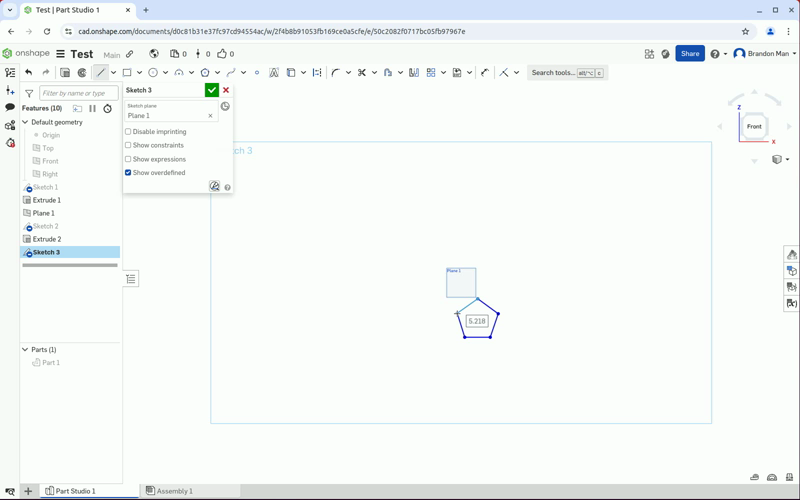
click(457, 313)
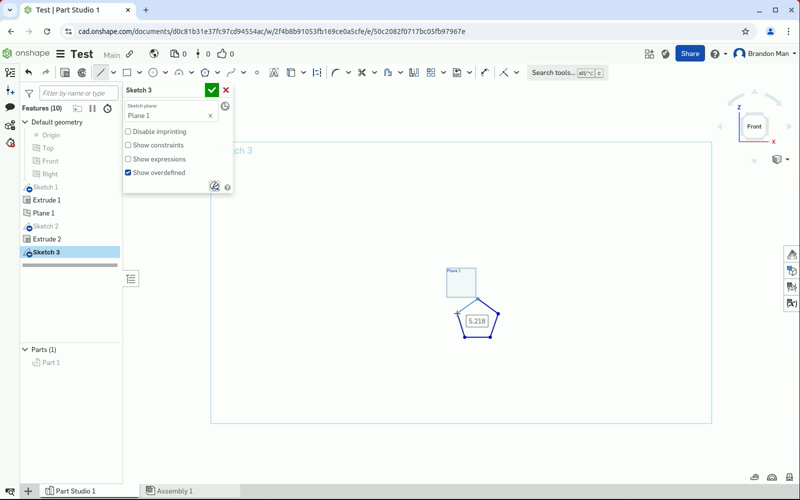
key(esc)
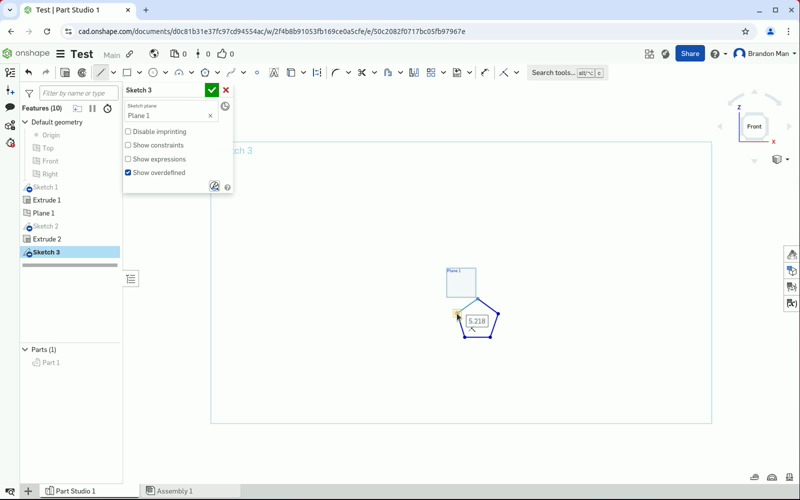
mouse_move(470, 305)
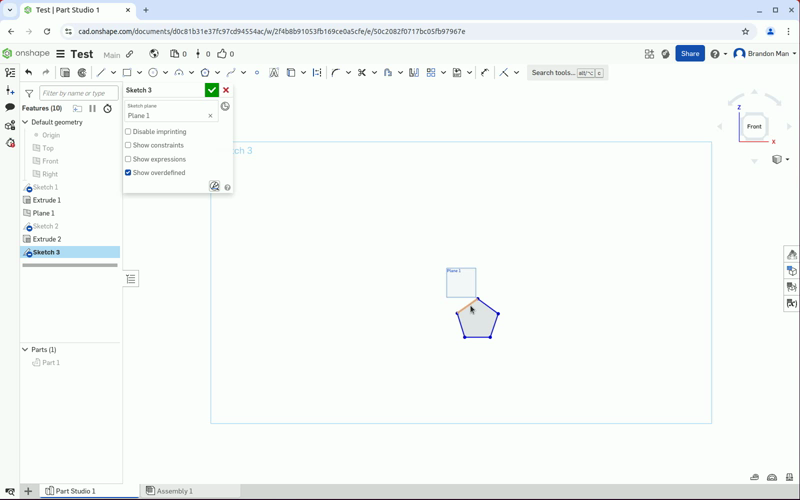
scroll(6)
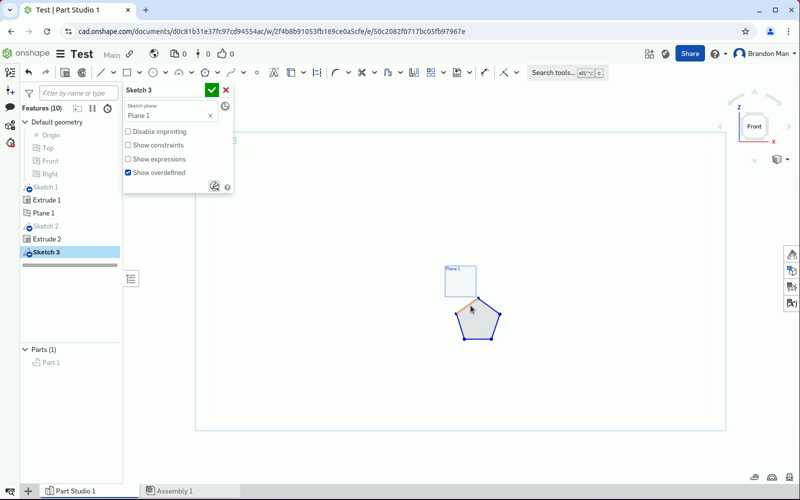
scroll(6)
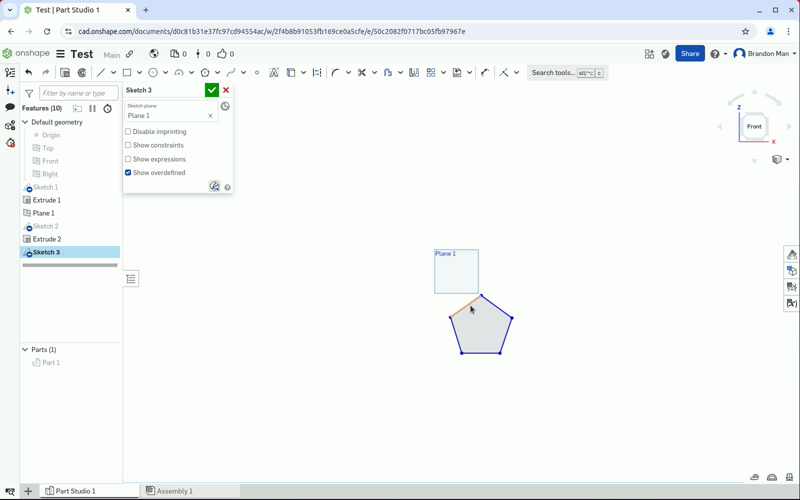
scroll(6)
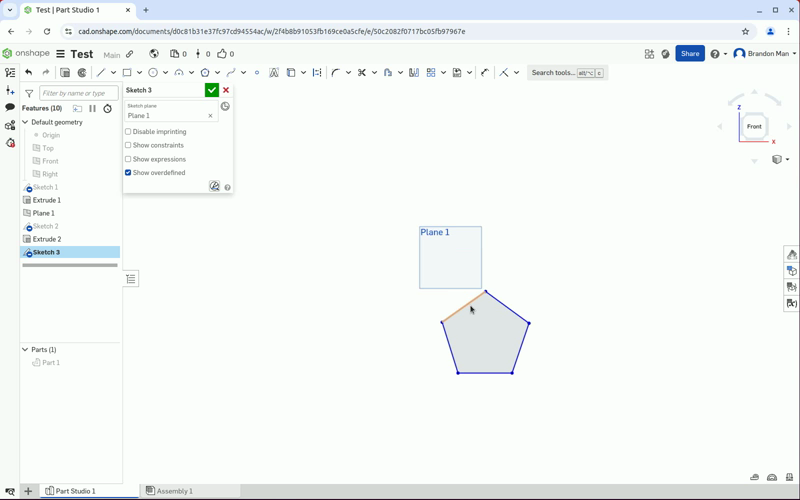
scroll(6)
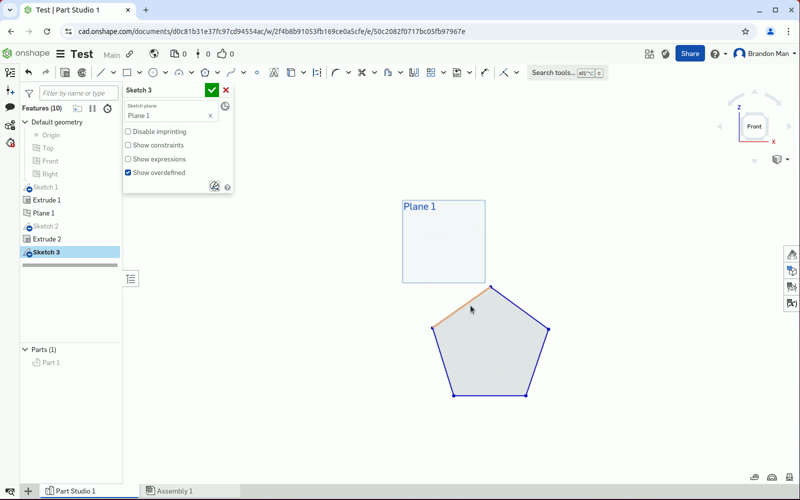
scroll(6)
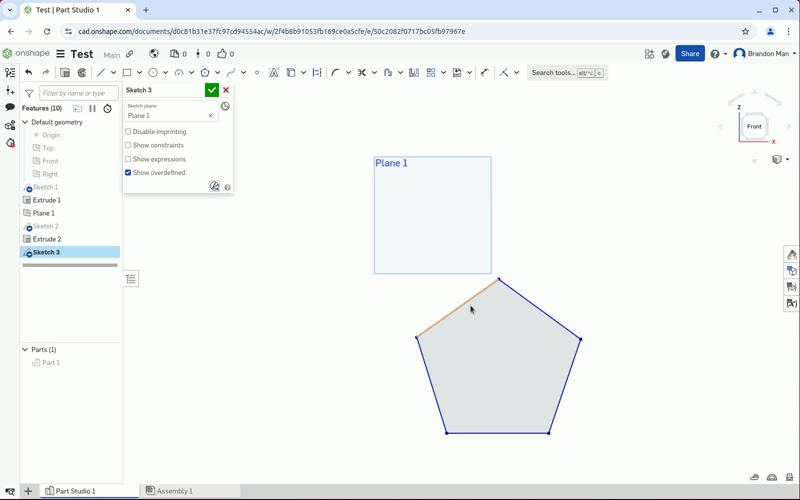
scroll(6)
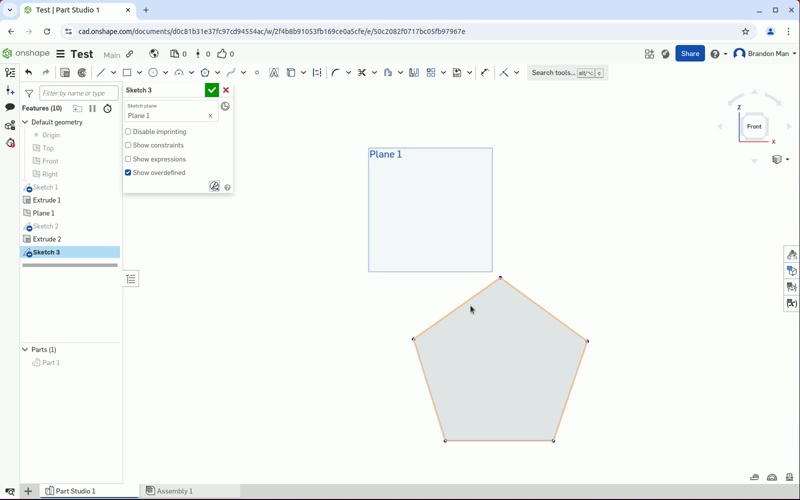
scroll(6)
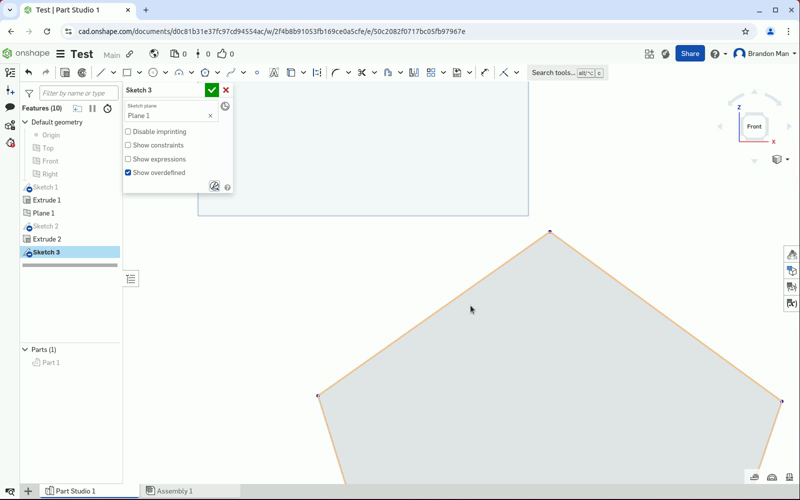
click(470, 305)
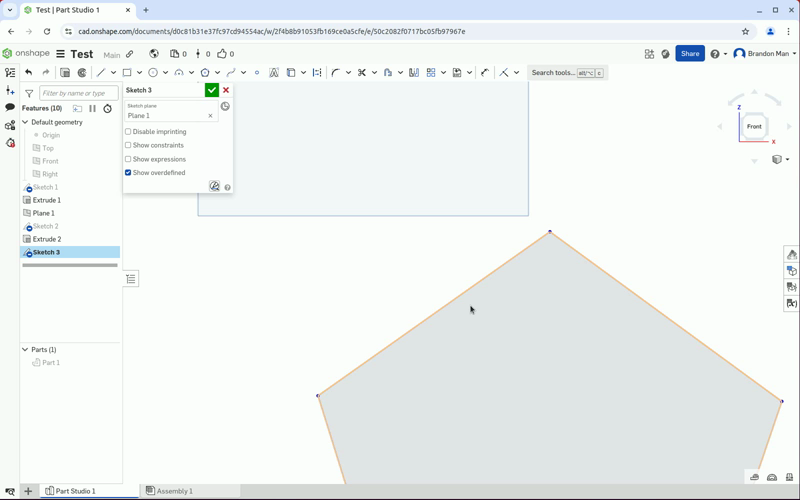
scroll(-6)
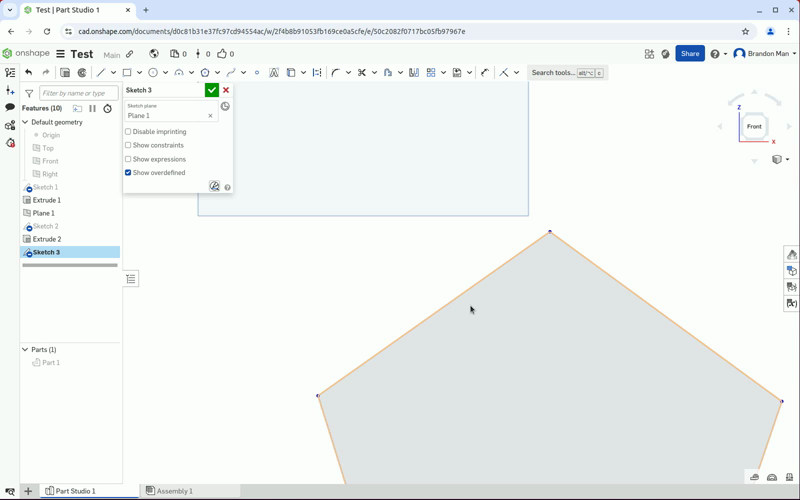
scroll(-6)
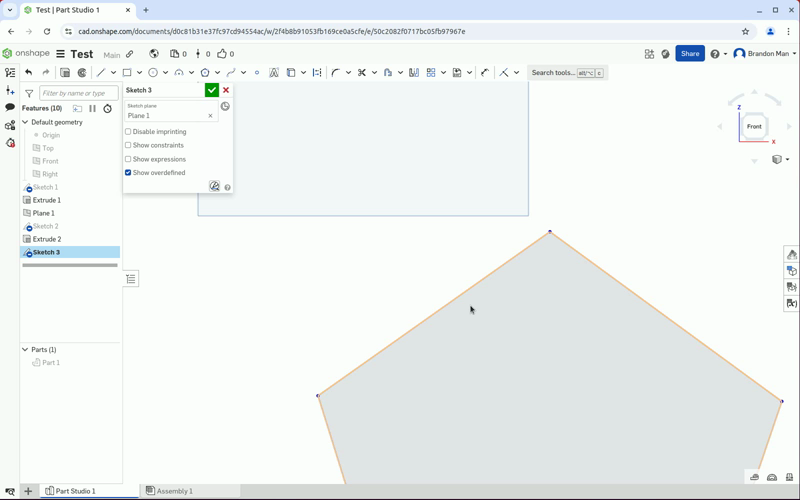
scroll(-6)
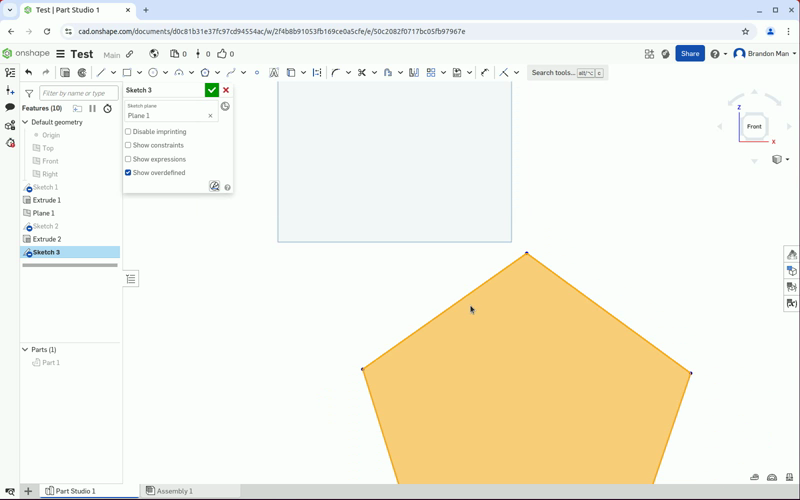
scroll(-6)
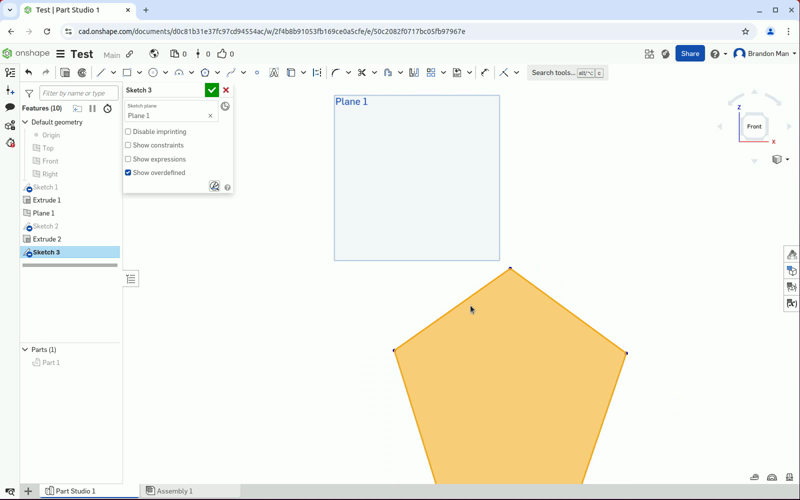
scroll(-6)
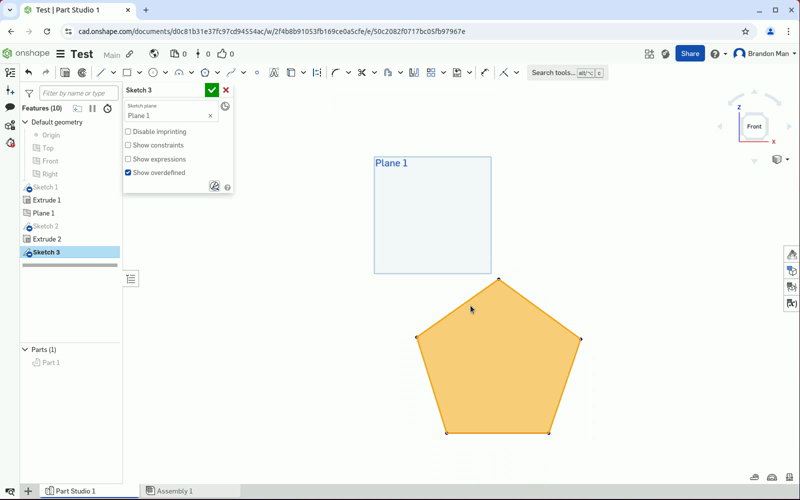
scroll(-6)
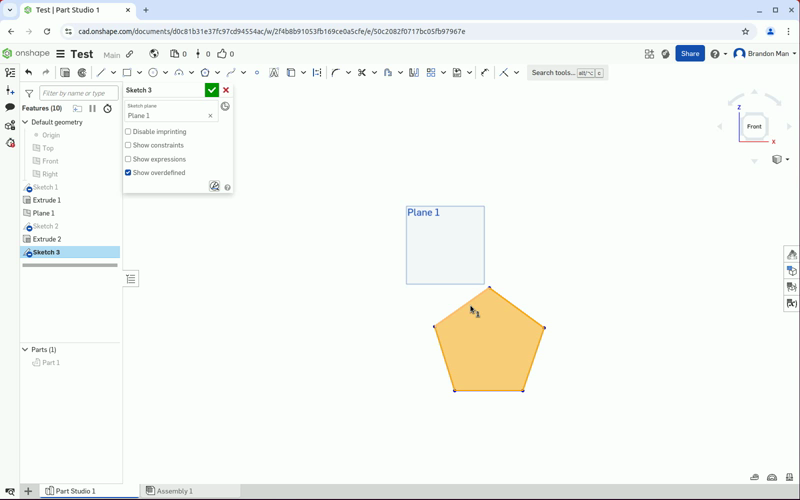
scroll(-6)
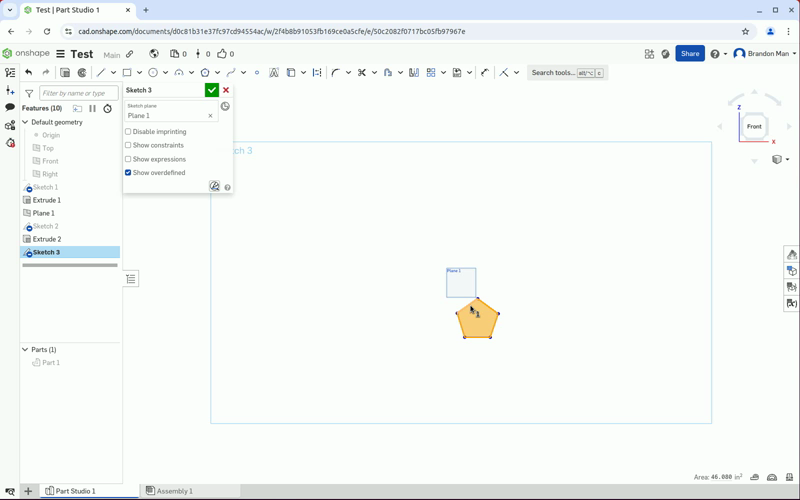
mouse_move(73, 352)
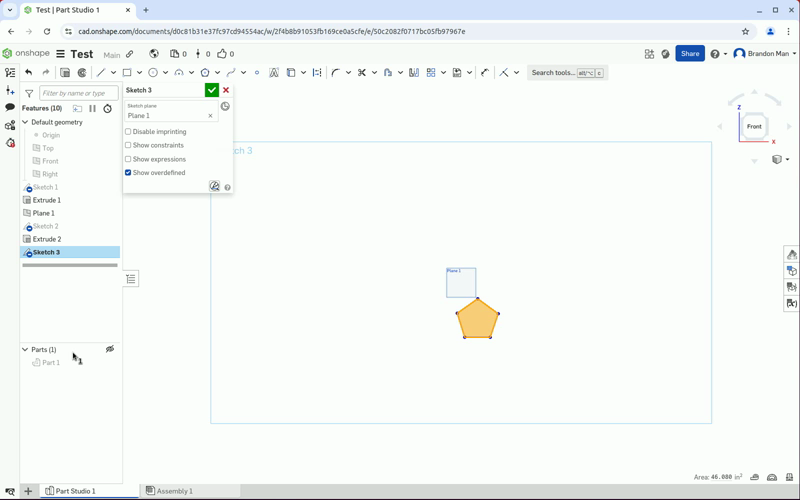
key(shift+y)
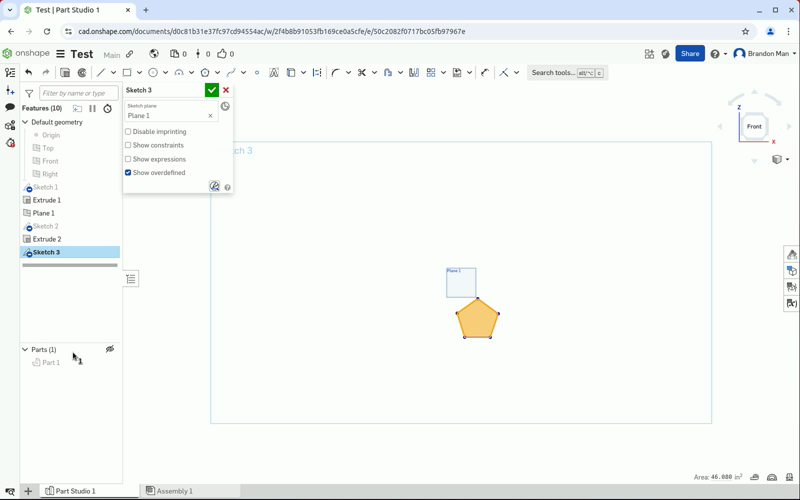
key(shift+e)
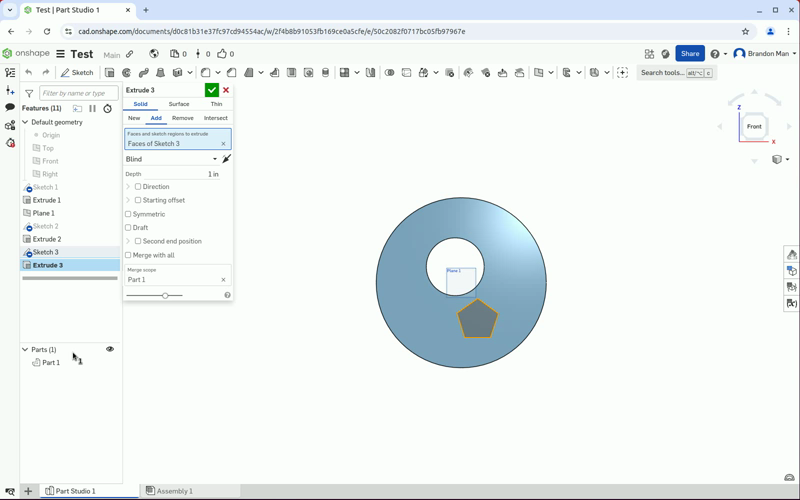
mouse_move(143, 106)
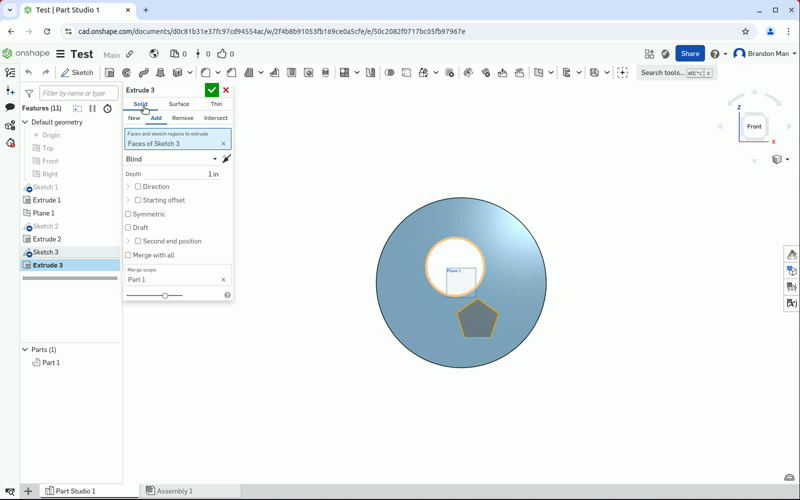
click(143, 106)
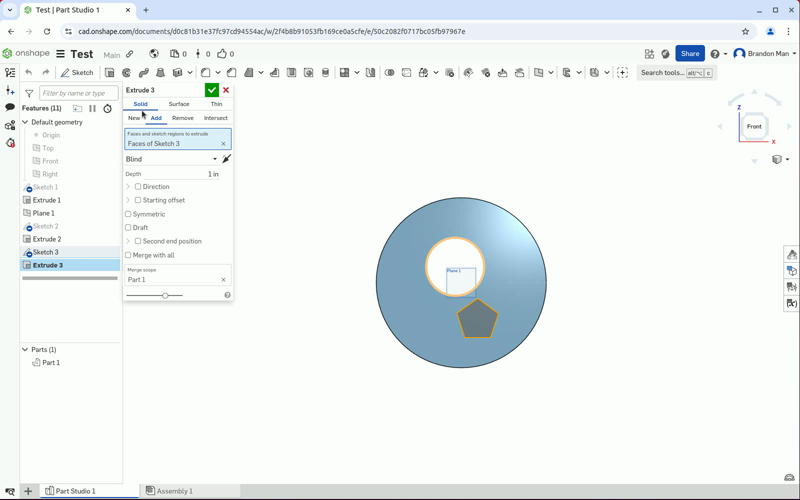
mouse_move(137, 120)
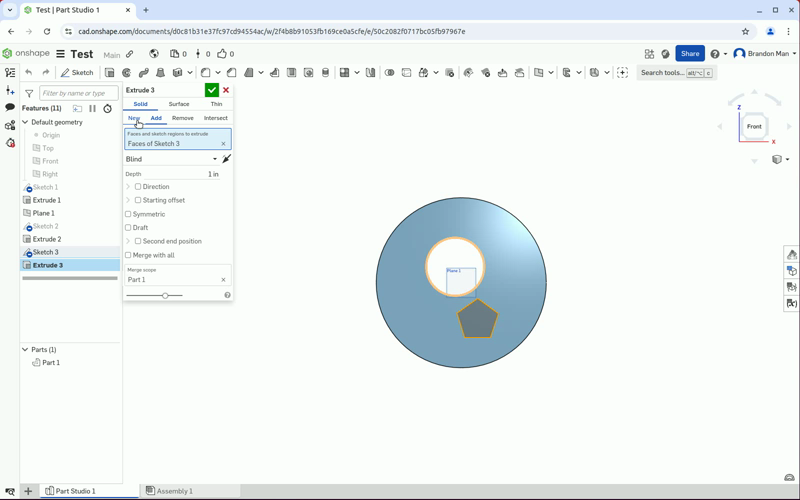
click(137, 120)
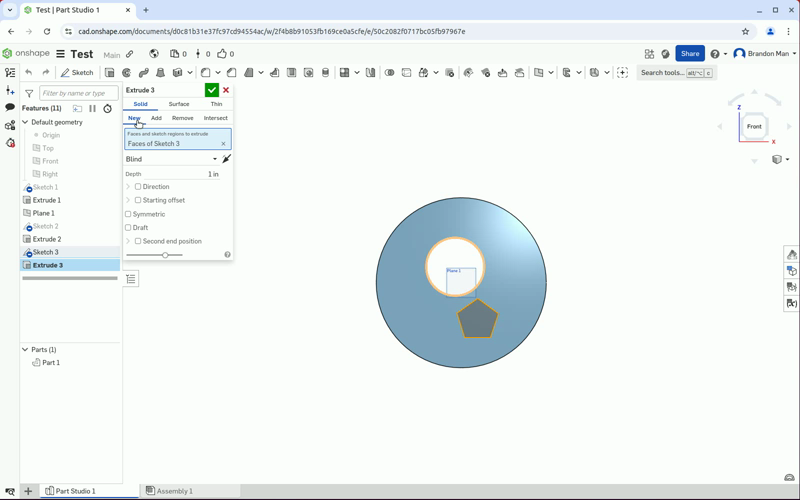
key(tab, 4)
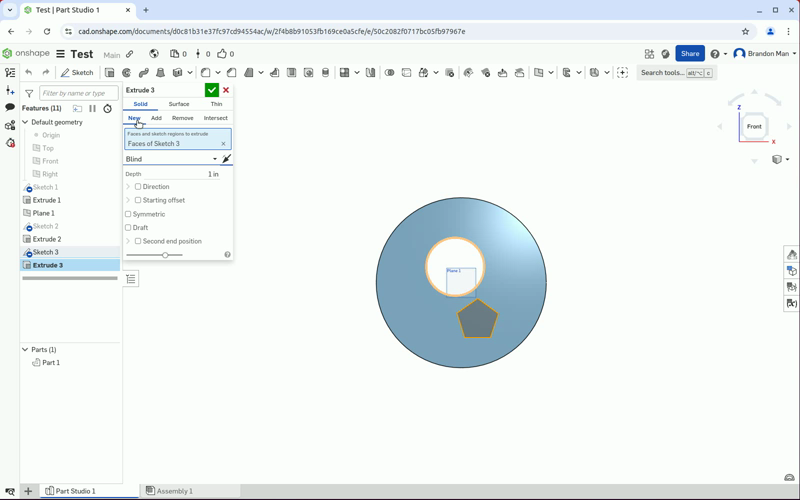
text(11.554)
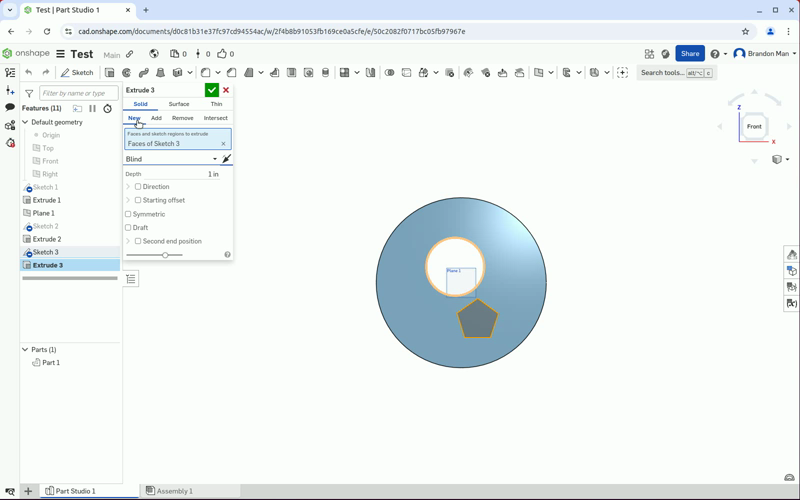
key(enter)
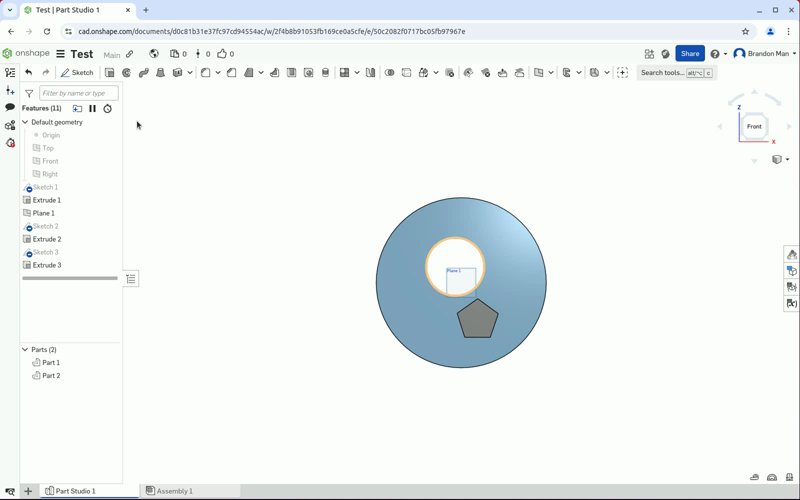
key(shift+h)
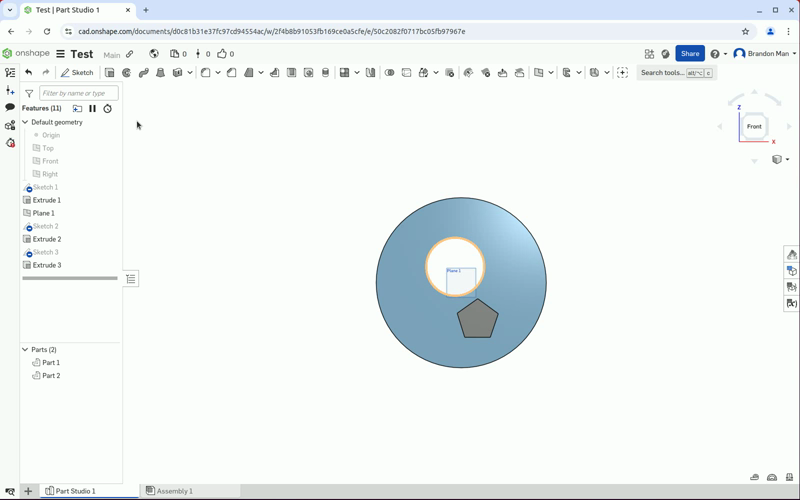
key(shift+h)
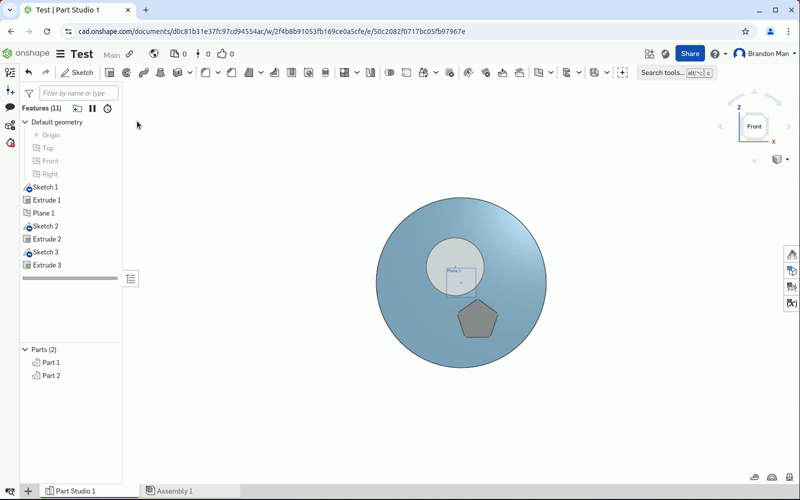
key(shift+7)
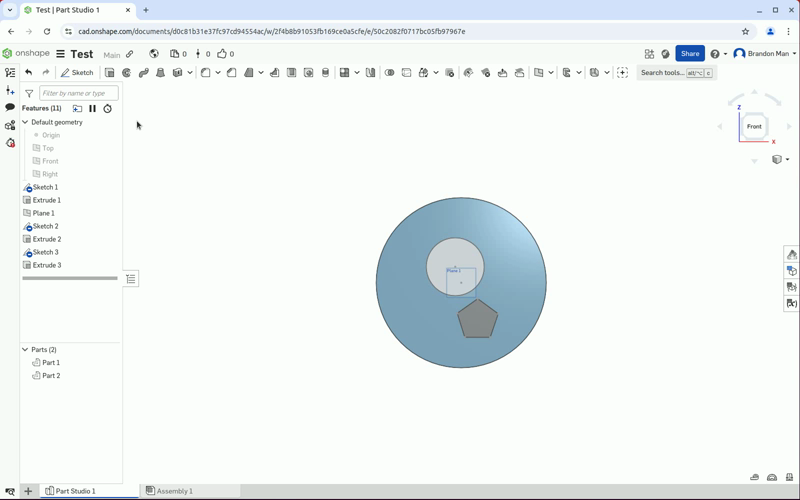
key(left, 2)
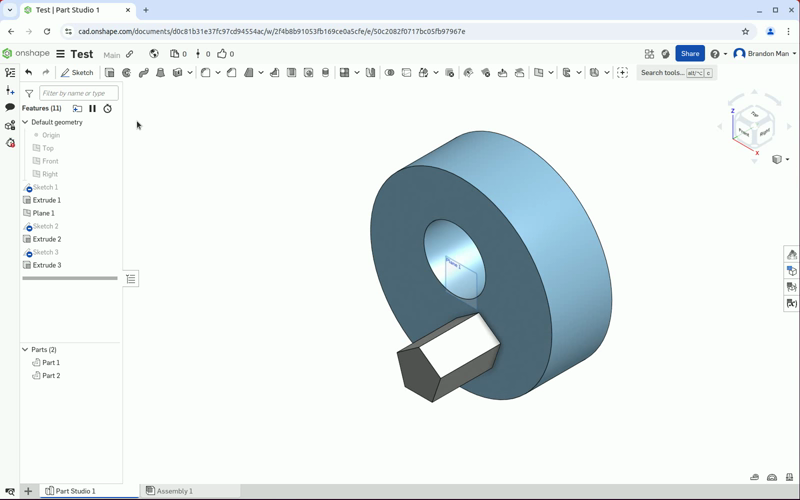
key(down, 2)
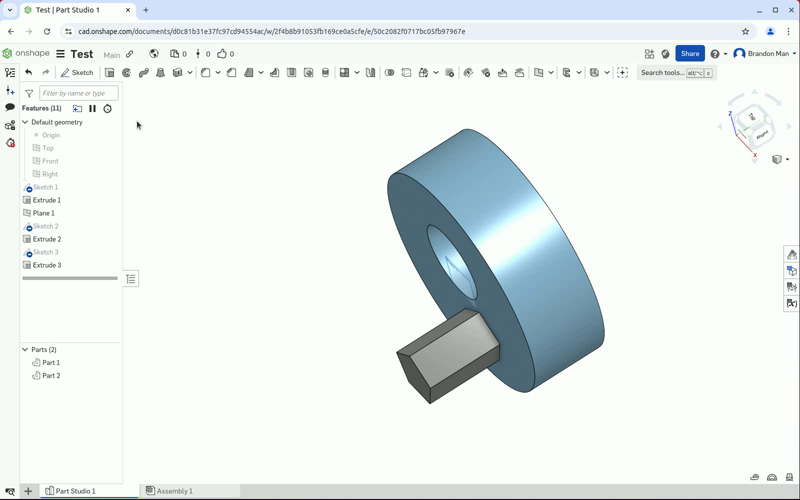
key(up, 2)
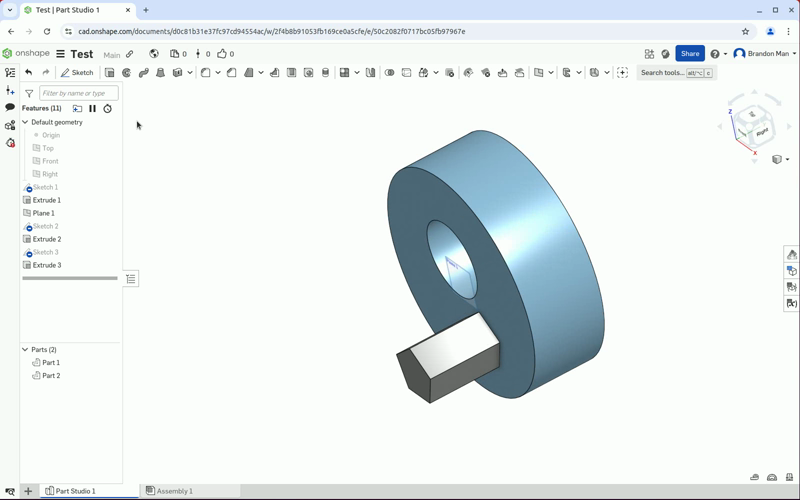
key(right, 2)
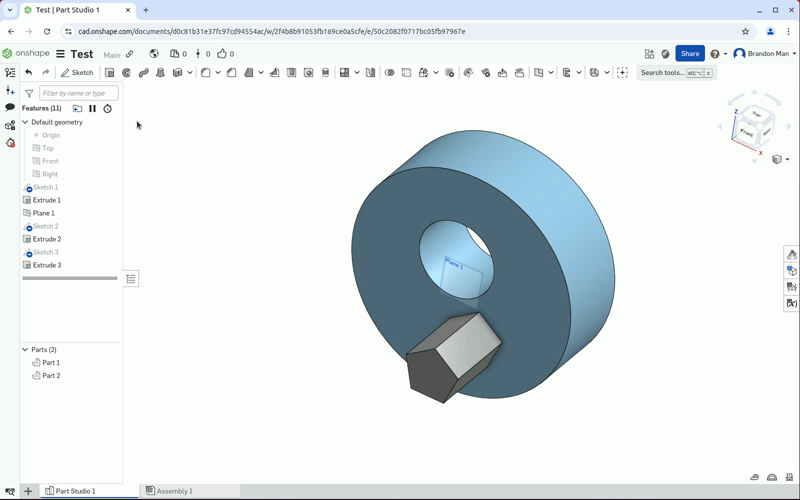
mouse_move(73, 189)
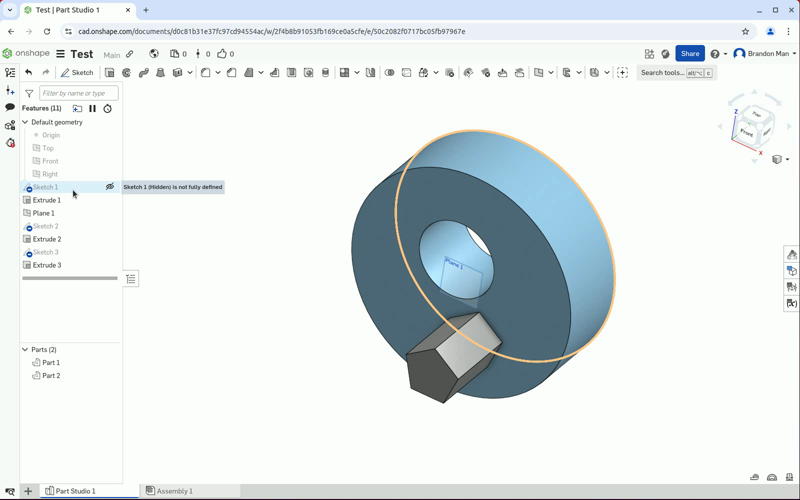
click(73, 189)